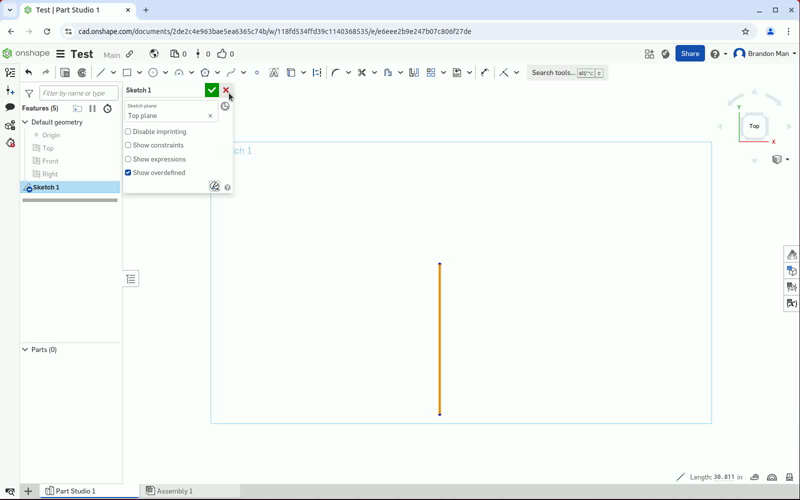
key(shift+h)
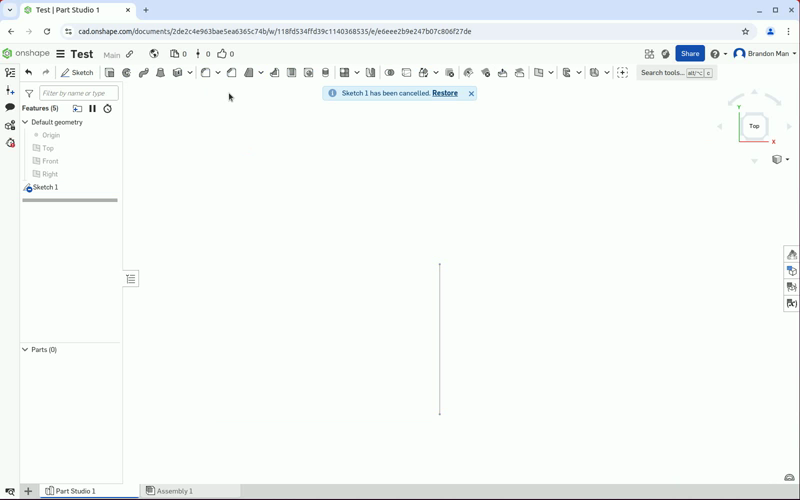
key(shift+s)
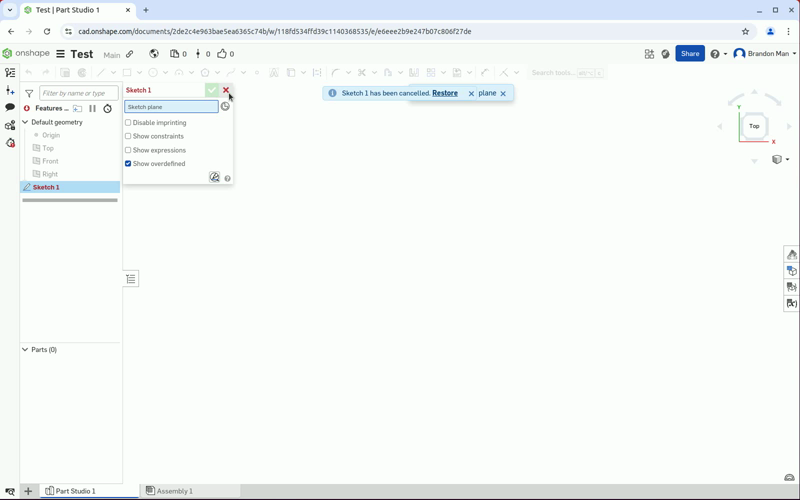
mouse_move(73, 150)
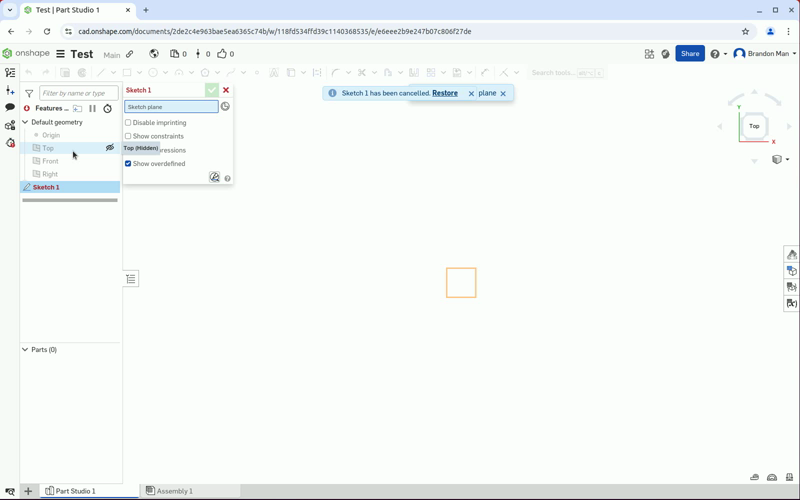
click(73, 150)
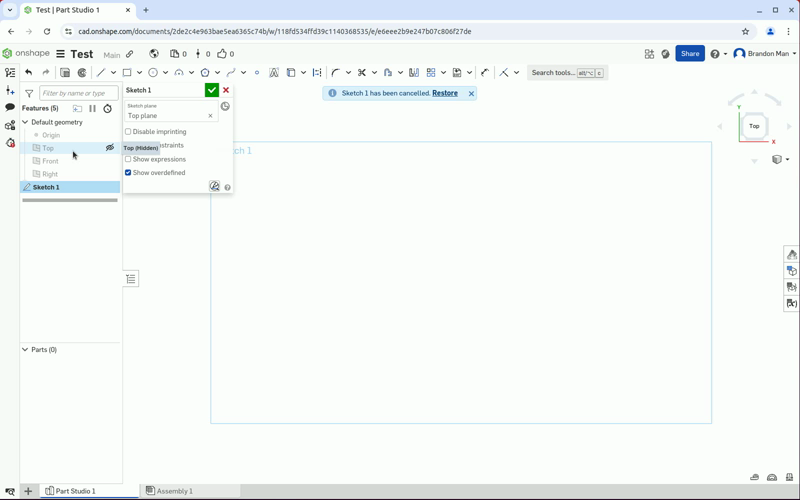
mouse_move(73, 352)
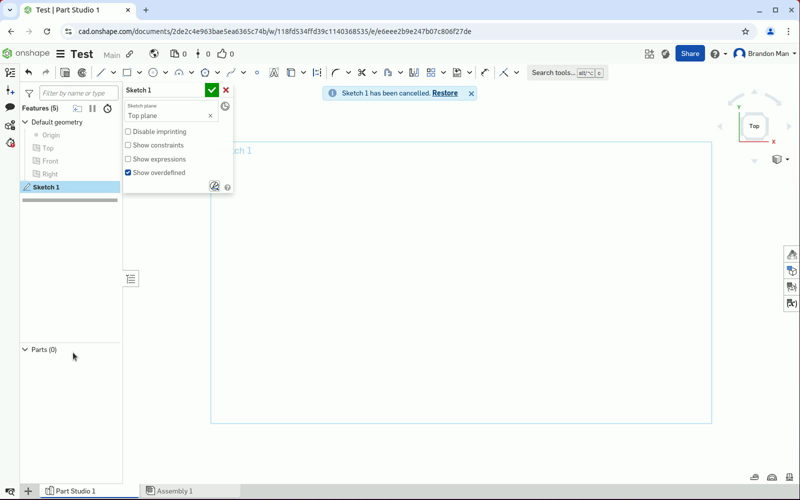
key(y)
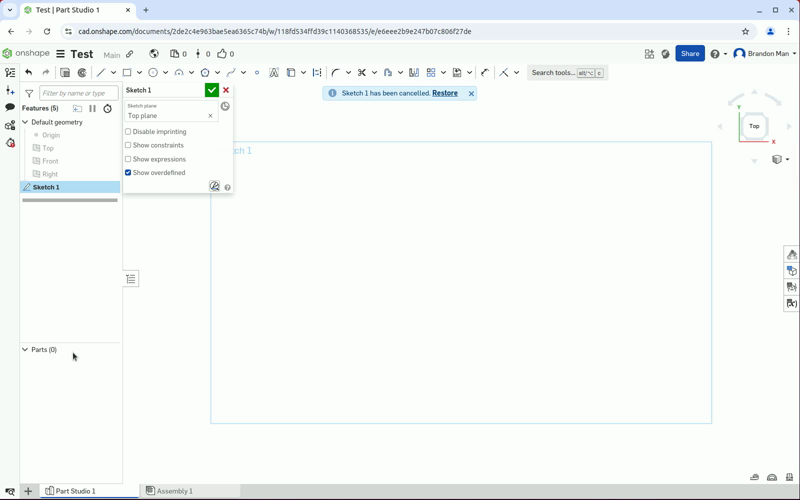
key(l)
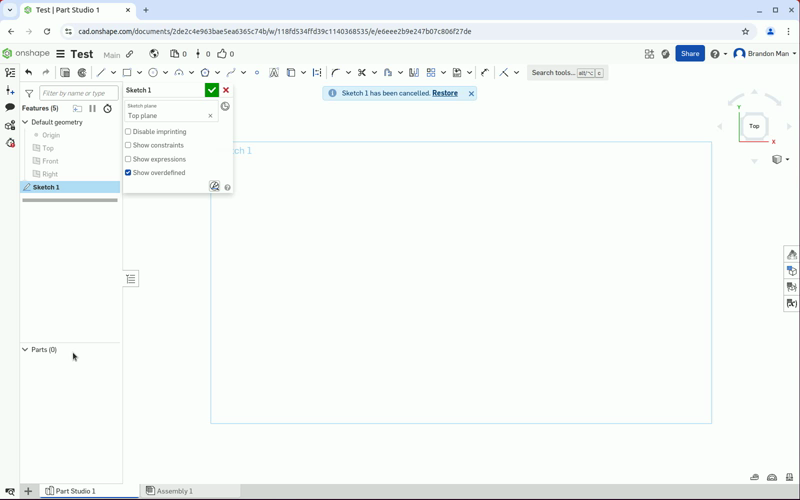
key_down(shift)
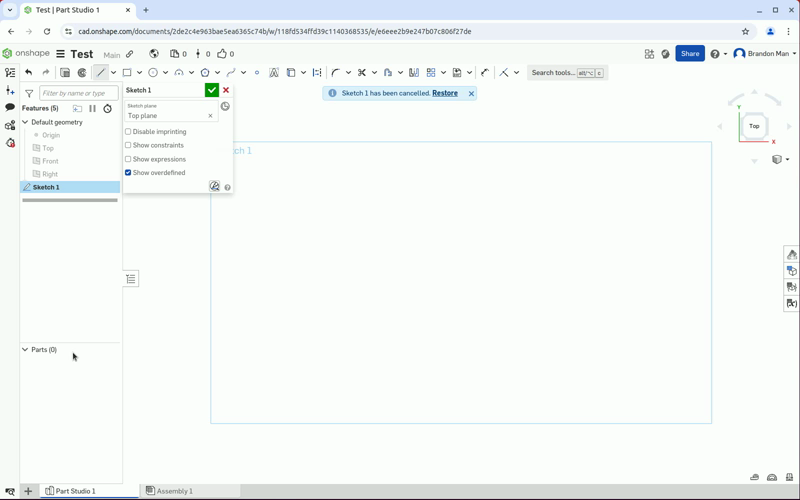
mouse_move(411, 383)
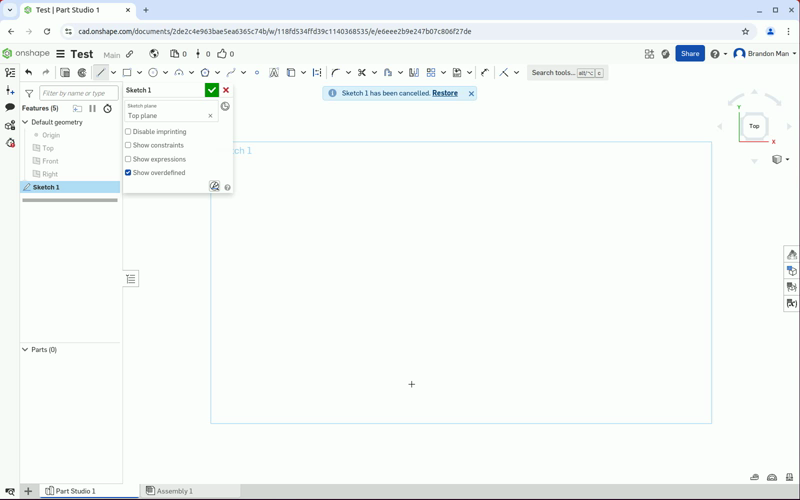
click(411, 383)
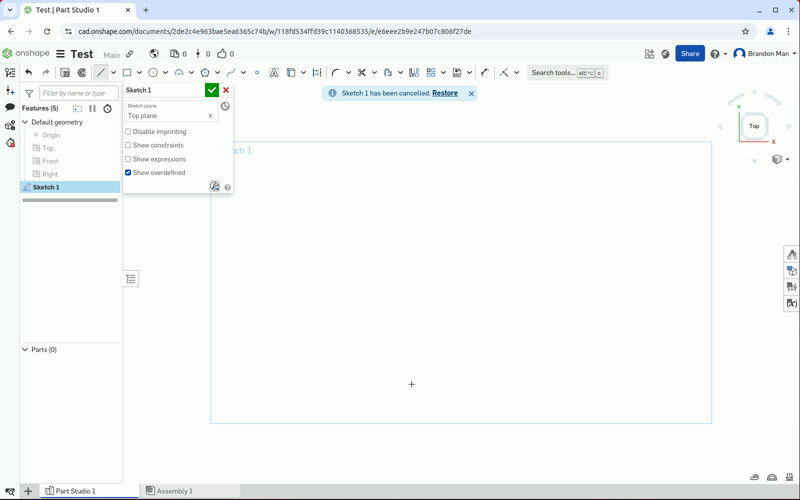
key_up(shift)
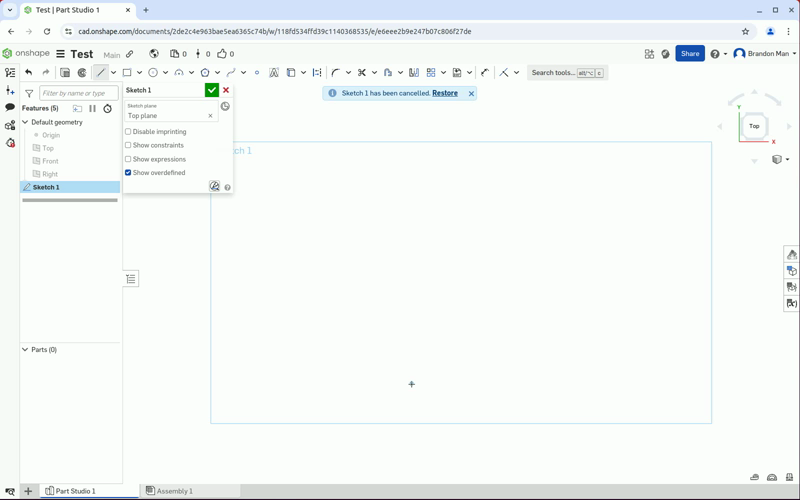
key_down(shift)
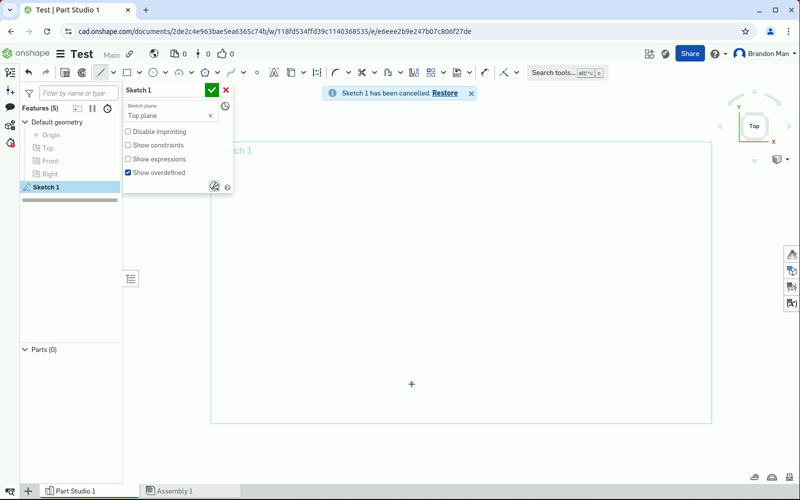
mouse_move(560, 383)
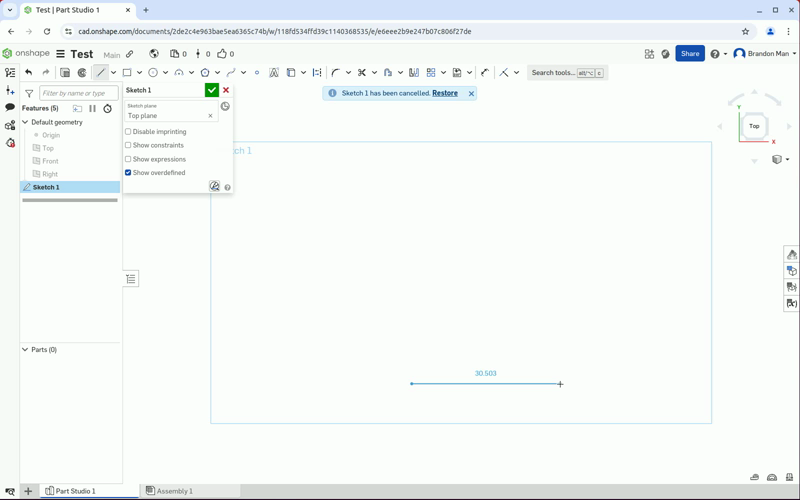
click(560, 383)
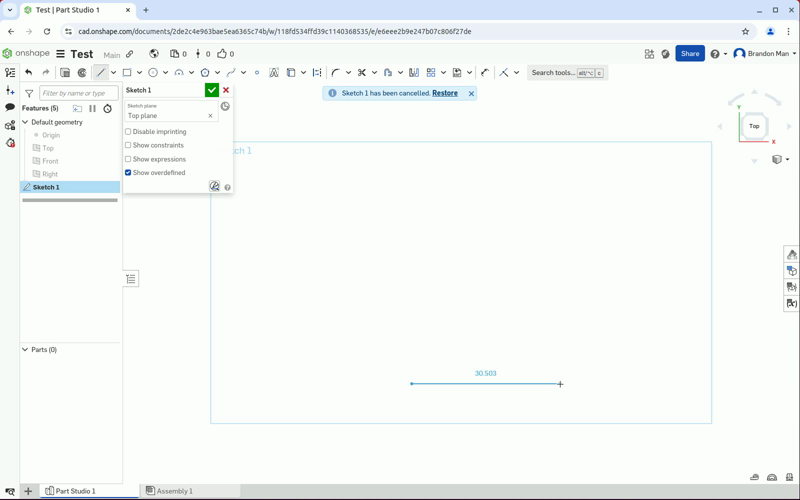
key_up(shift)
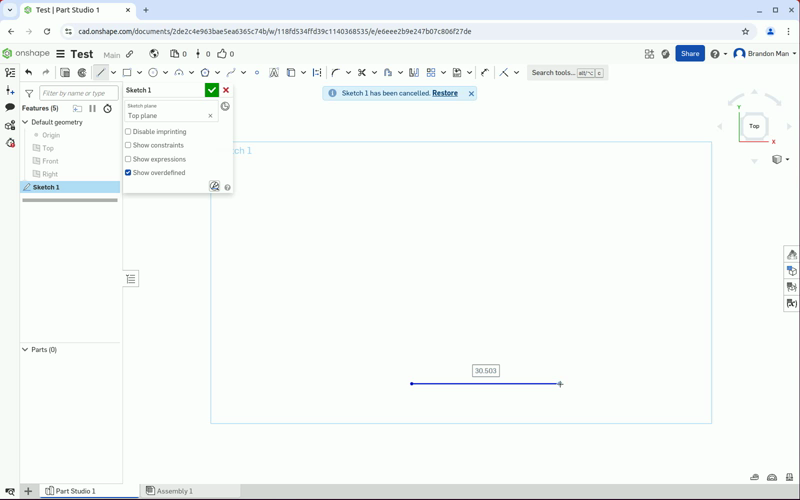
key_down(shift)
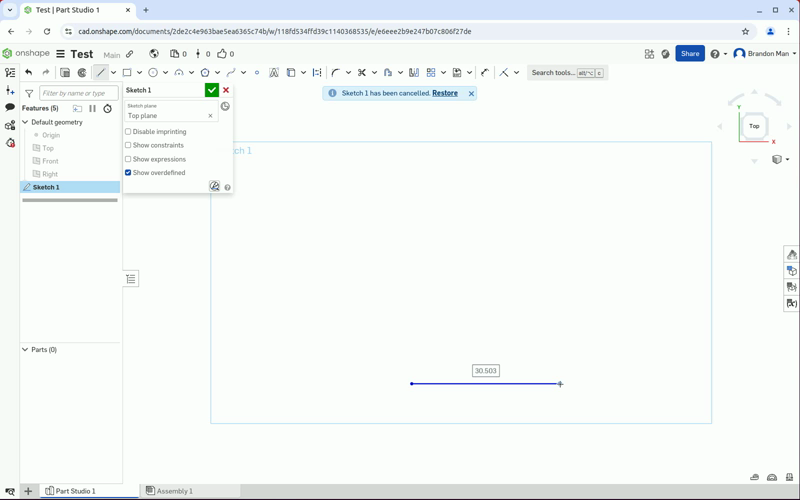
mouse_move(589, 383)
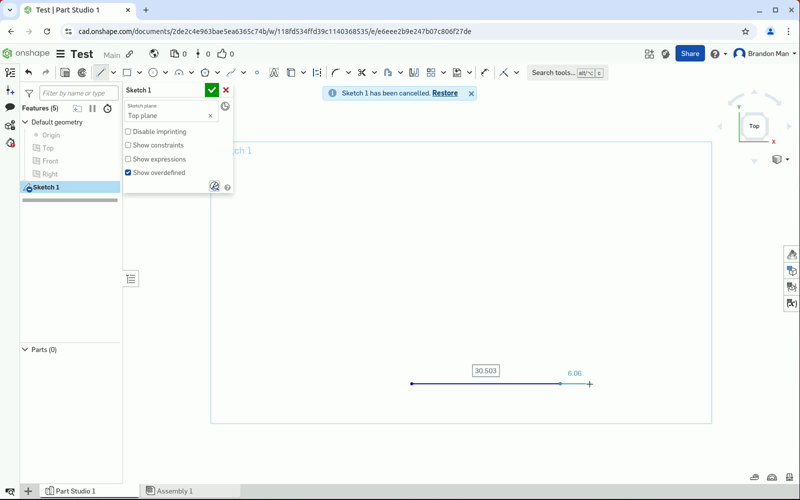
mouse_move(560, 358)
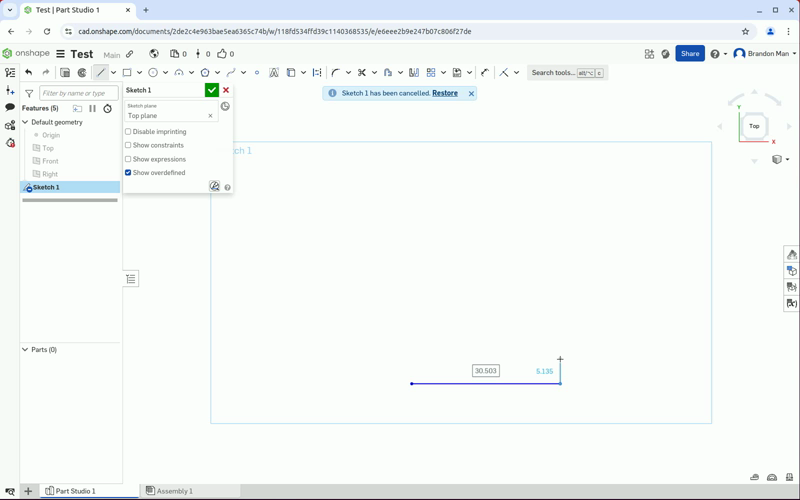
click(560, 358)
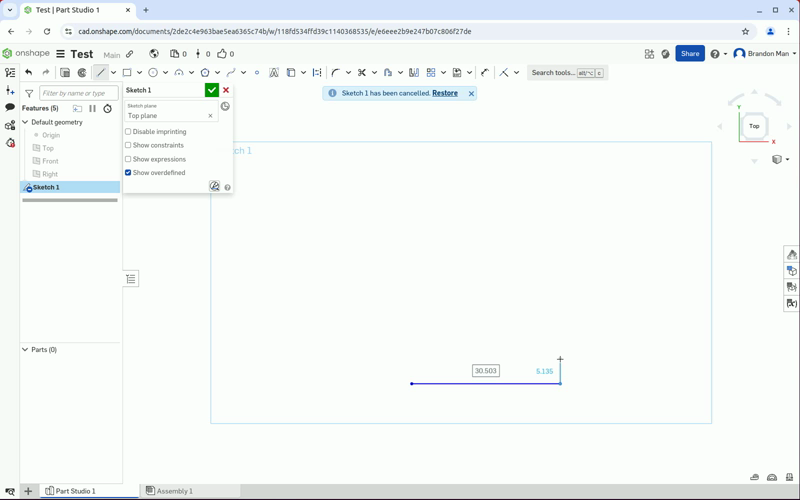
key_up(shift)
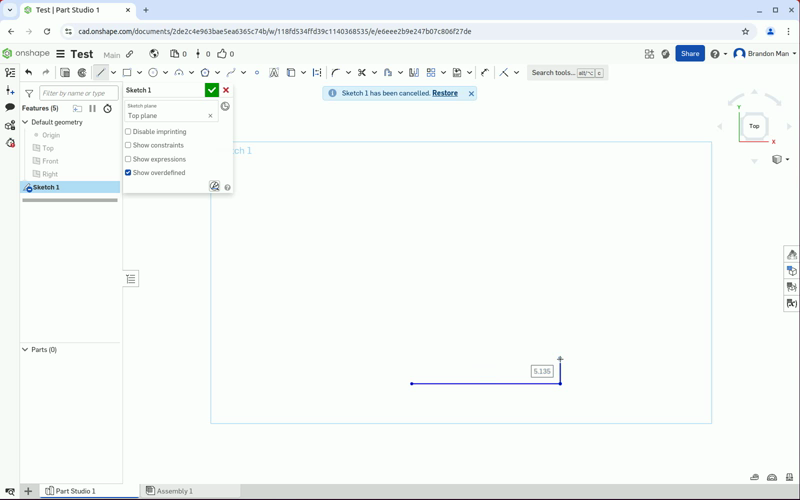
key_down(shift)
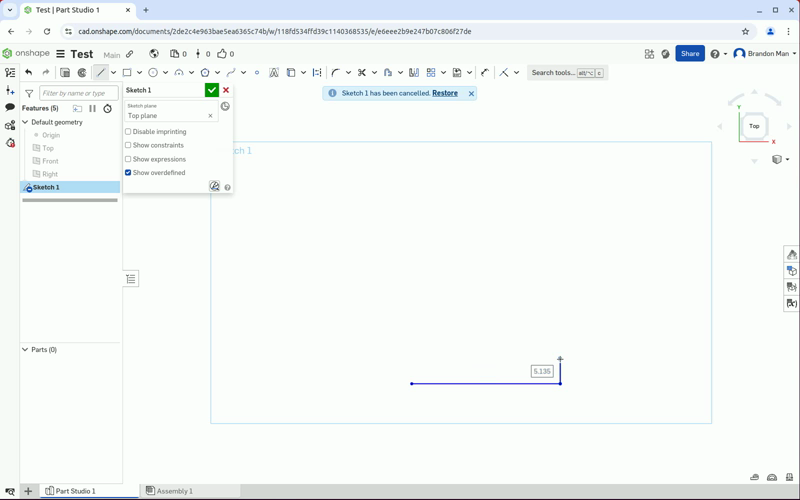
mouse_move(411, 358)
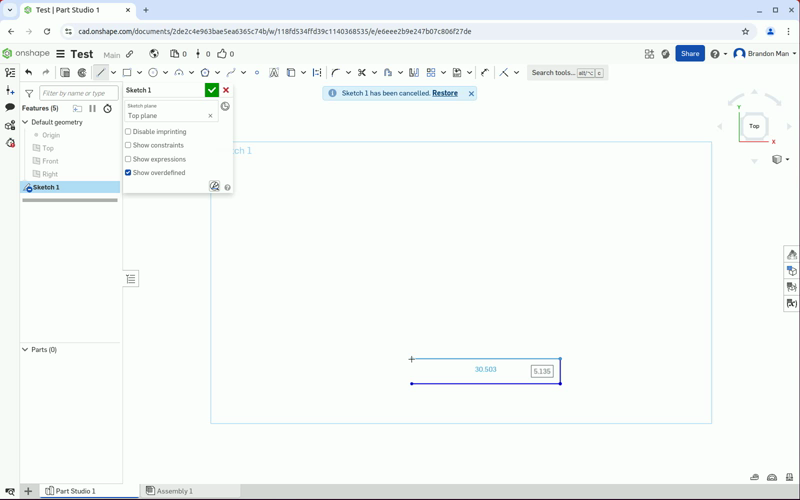
click(411, 358)
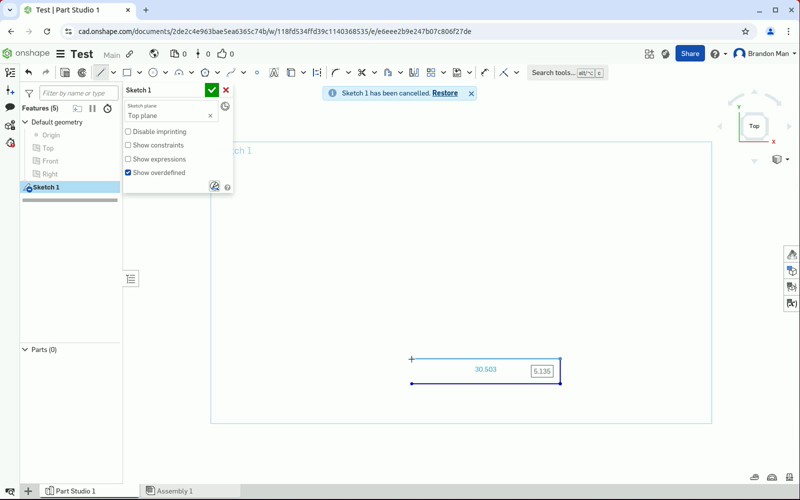
key_up(shift)
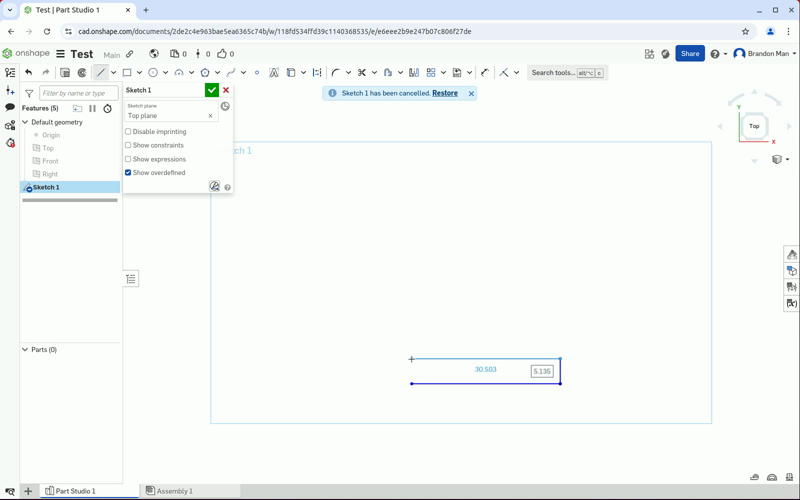
mouse_move(441, 358)
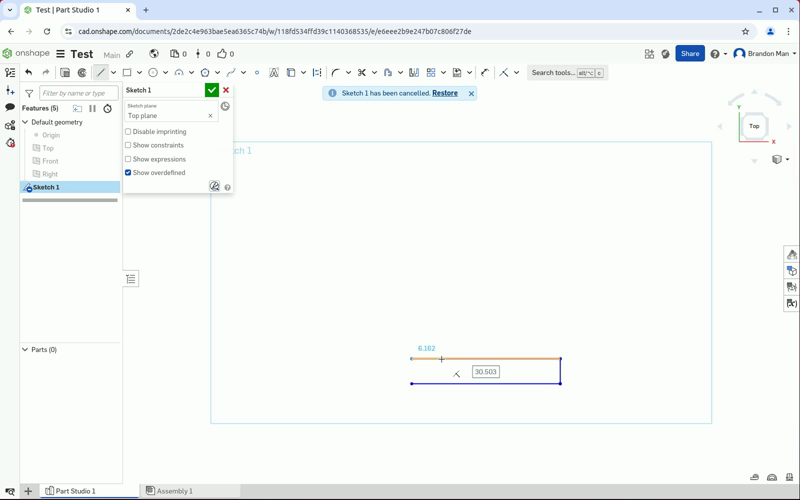
key_down(shift)
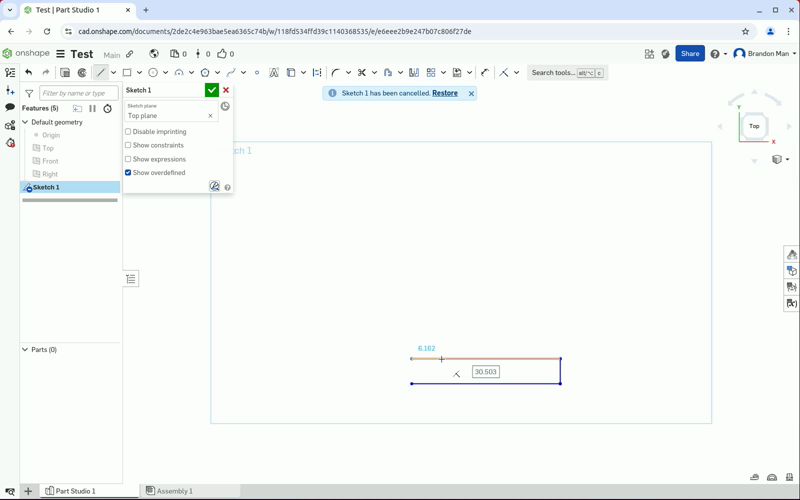
mouse_move(411, 383)
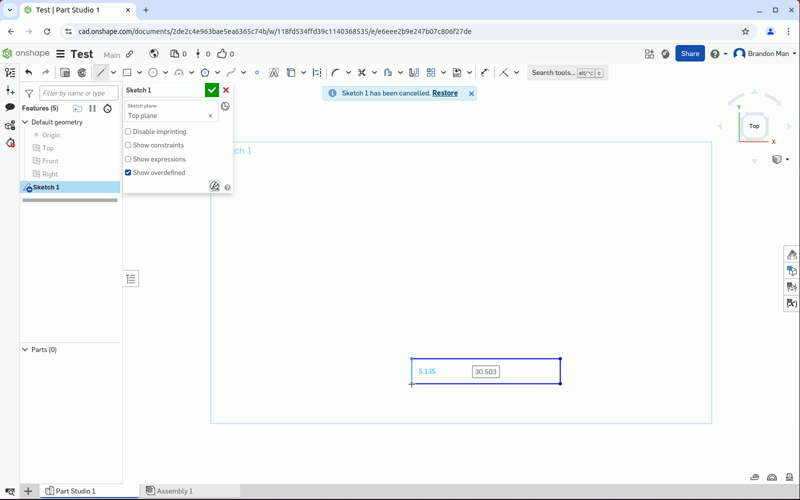
key_up(shift)
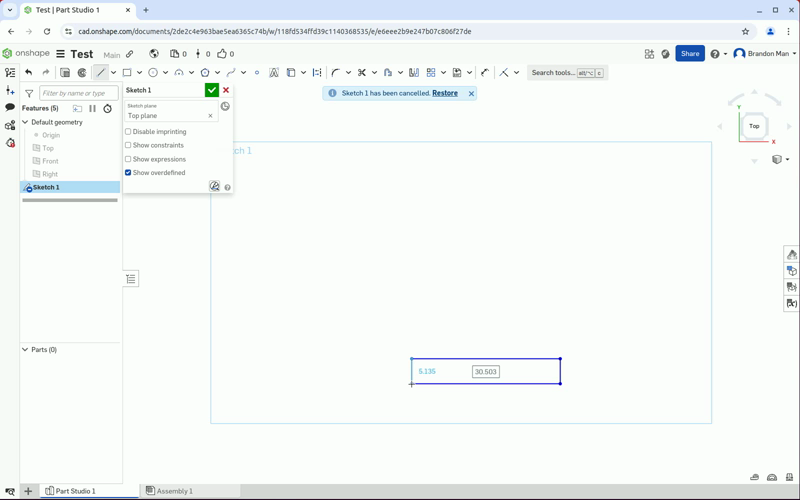
click(411, 383)
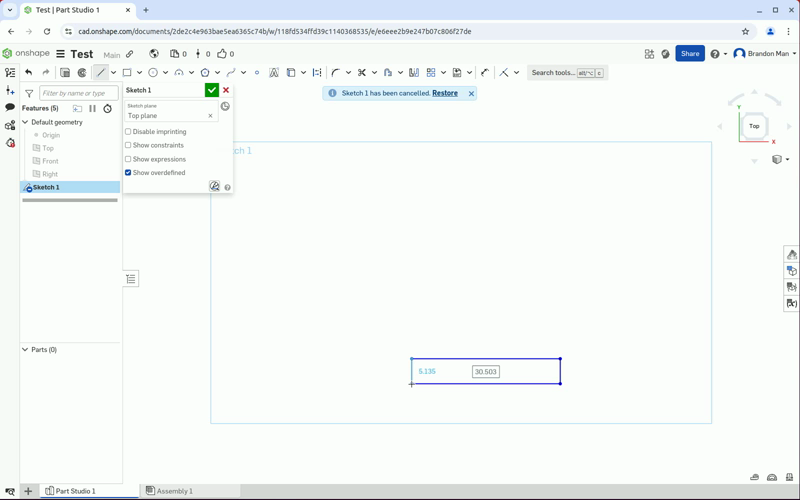
key(esc)
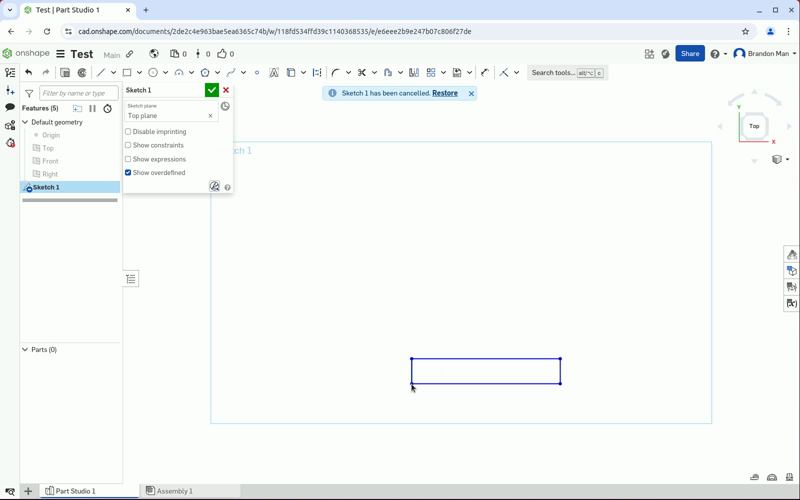
mouse_move(489, 367)
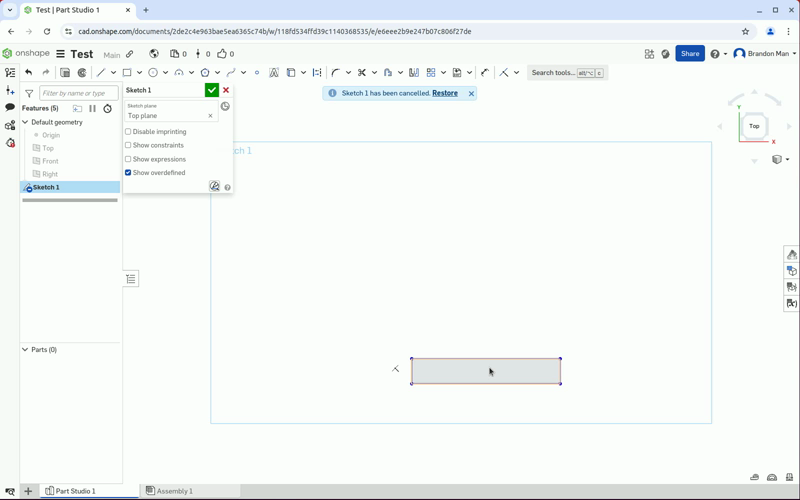
click(489, 367)
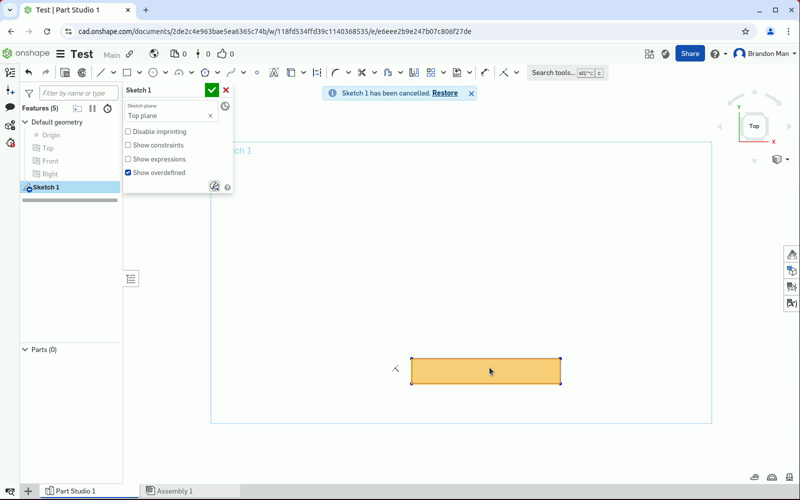
mouse_move(73, 352)
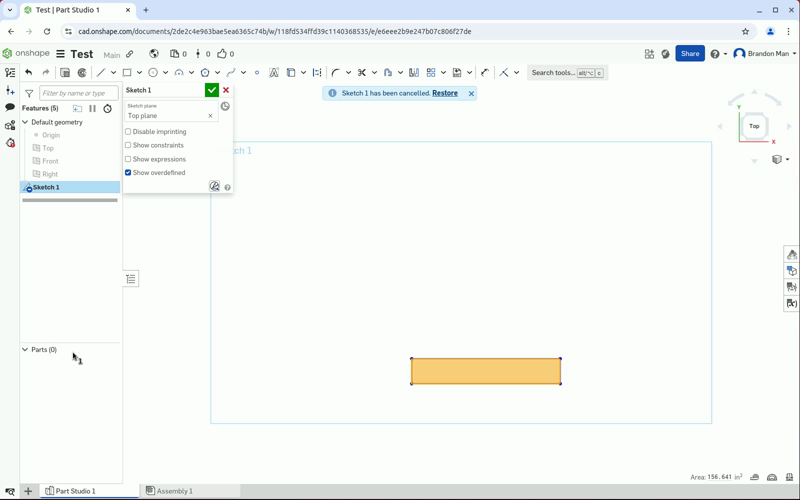
key(shift+y)
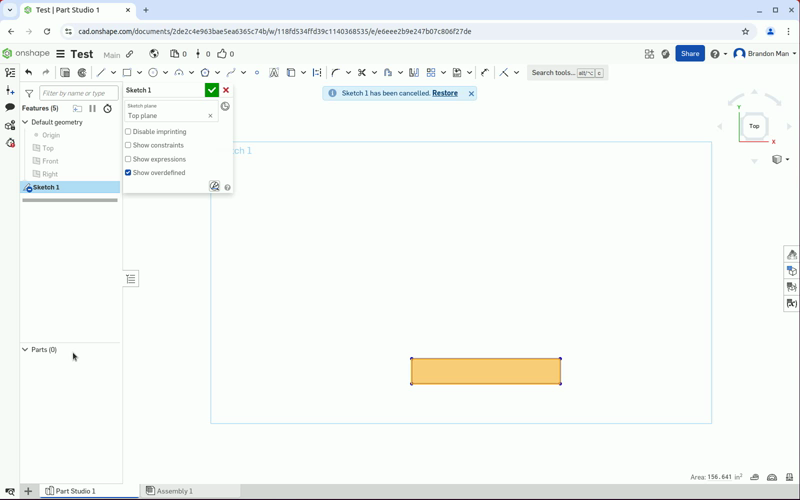
key(shift+e)
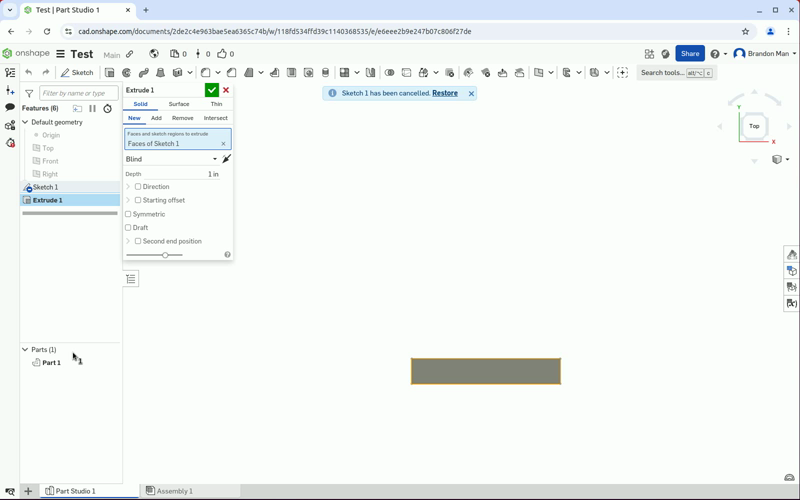
mouse_move(143, 106)
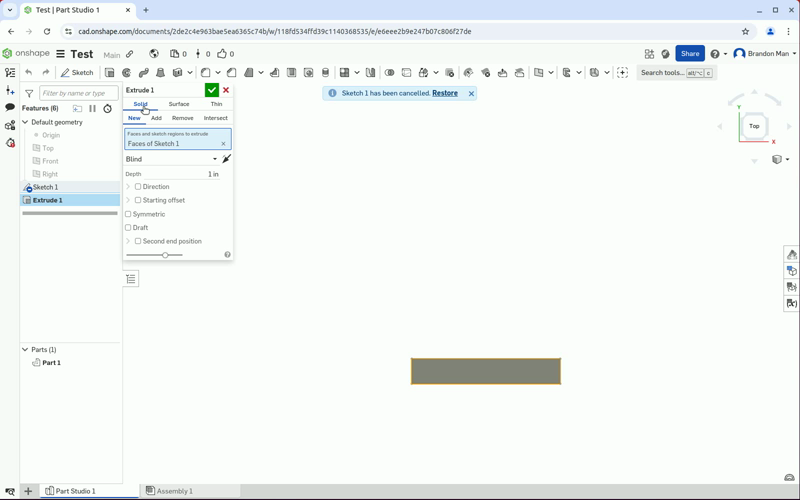
click(143, 106)
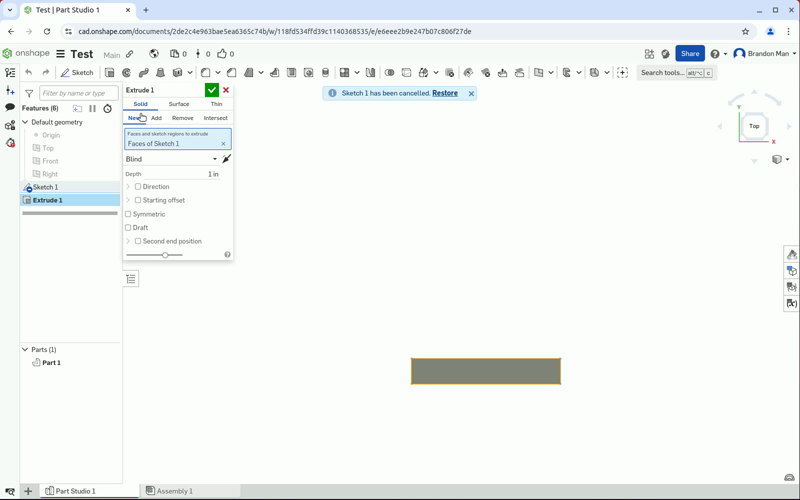
mouse_move(137, 120)
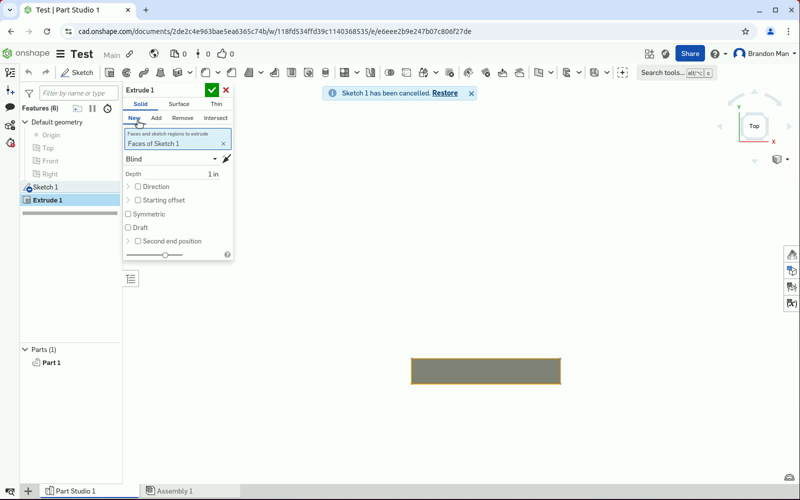
click(137, 120)
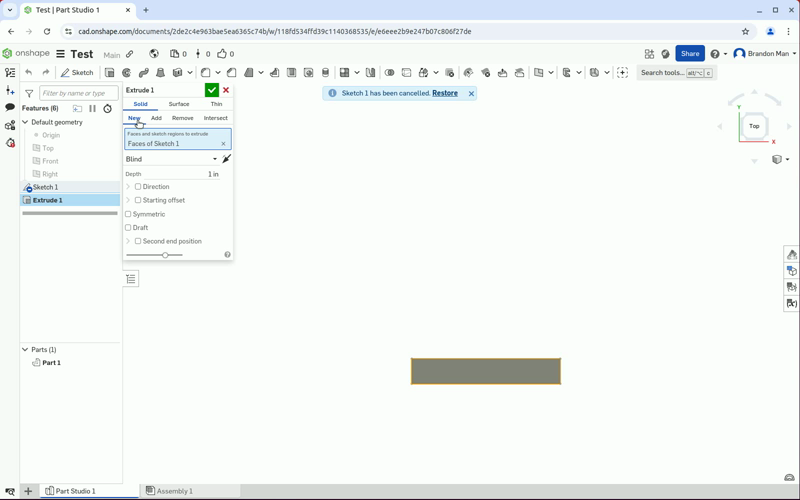
key(tab, 4)
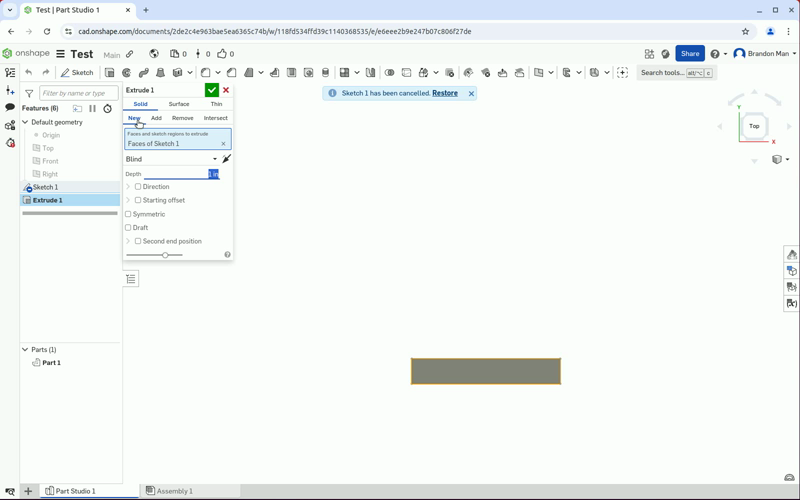
text(0.963)
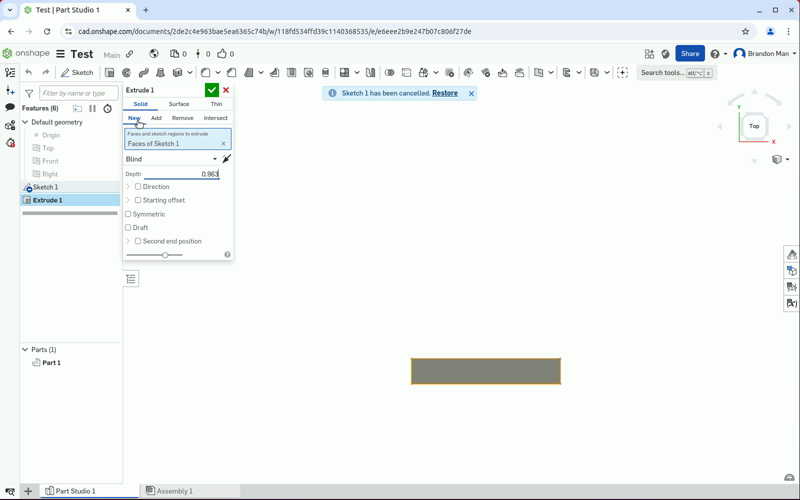
key(enter)
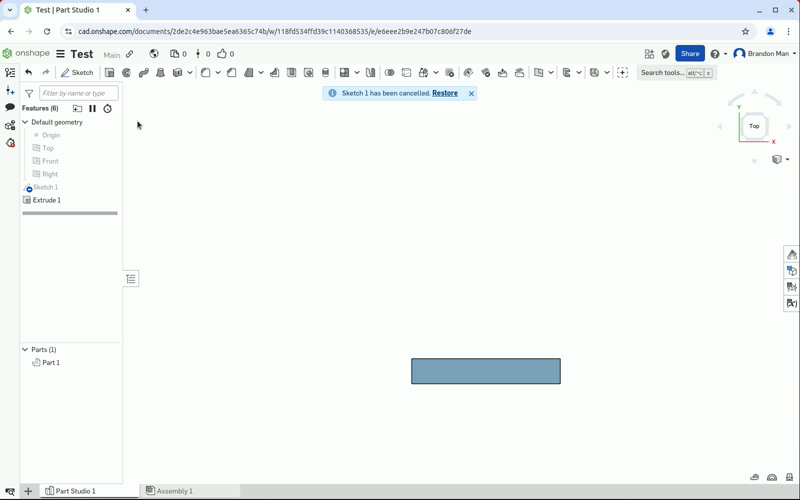
key(shift+h)
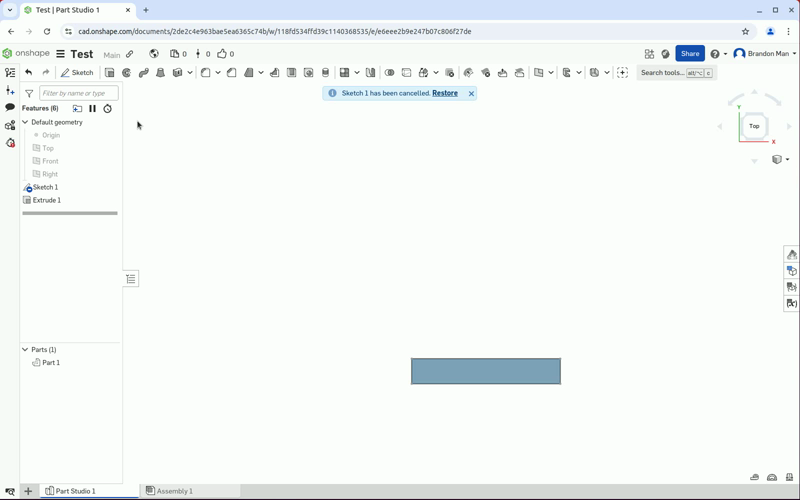
key(shift+h)
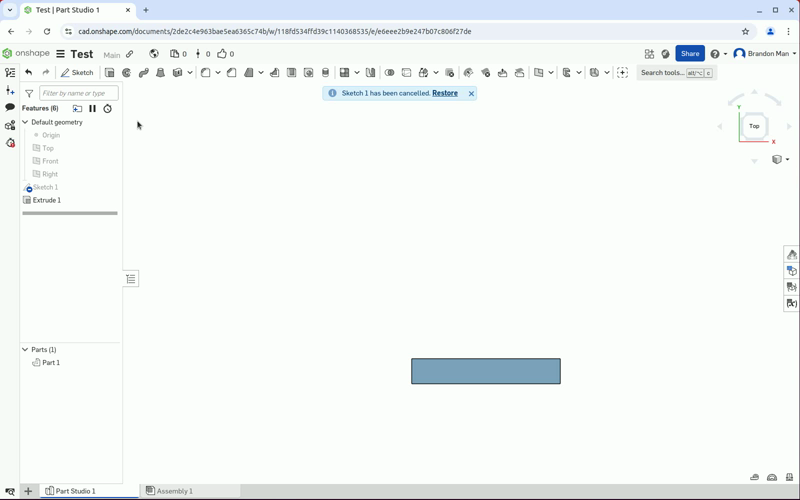
mouse_move(73, 189)
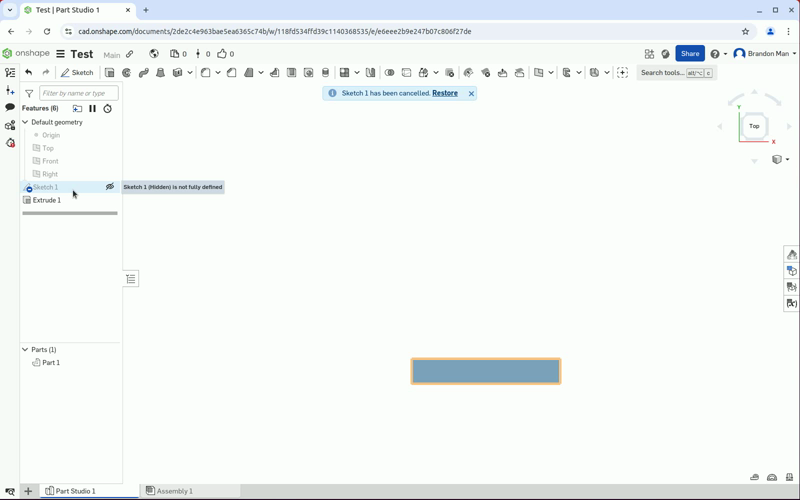
click(73, 189)
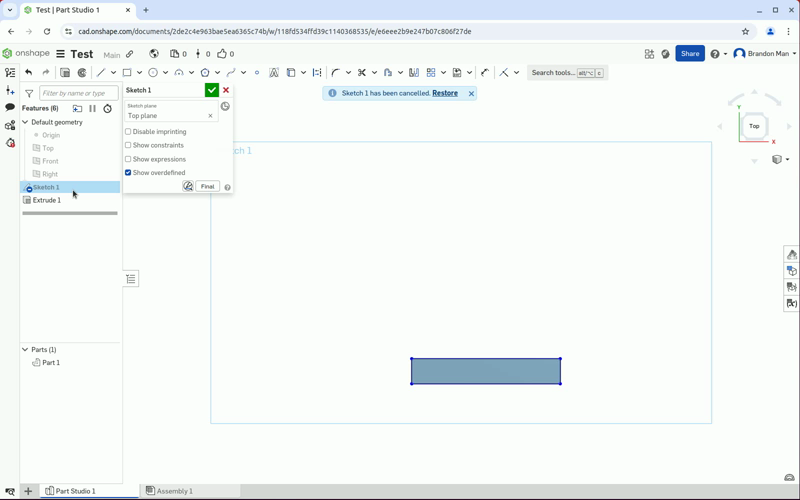
mouse_move(229, 92)
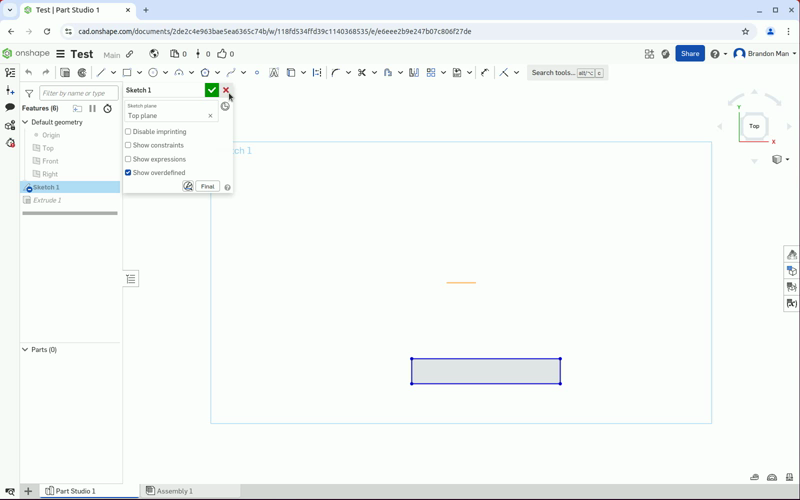
click(229, 92)
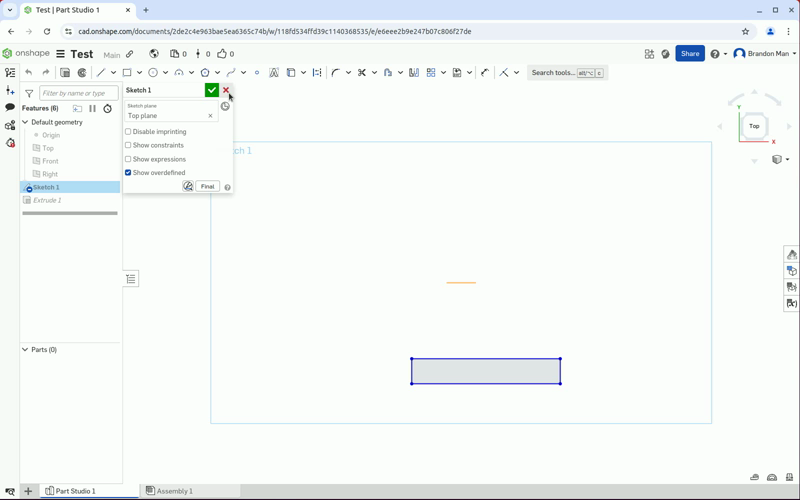
key(shift+s)
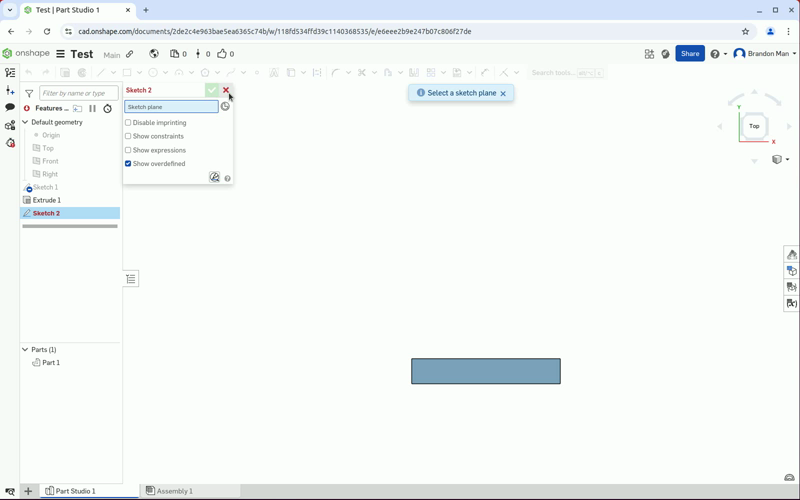
mouse_move(73, 150)
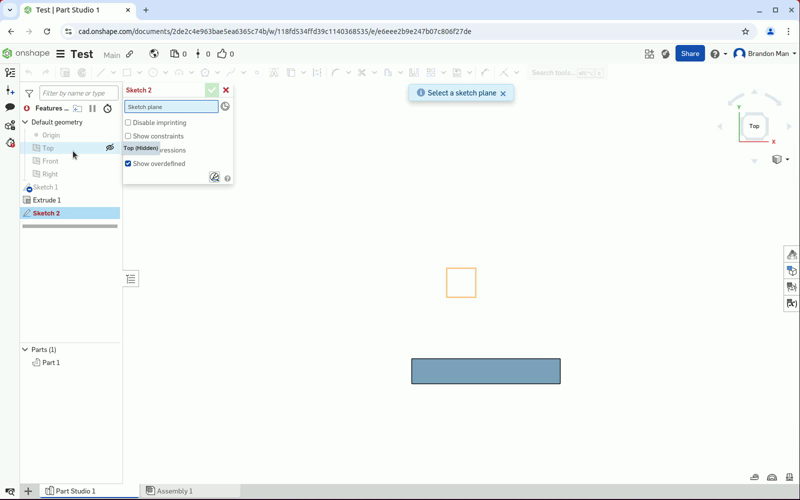
click(73, 150)
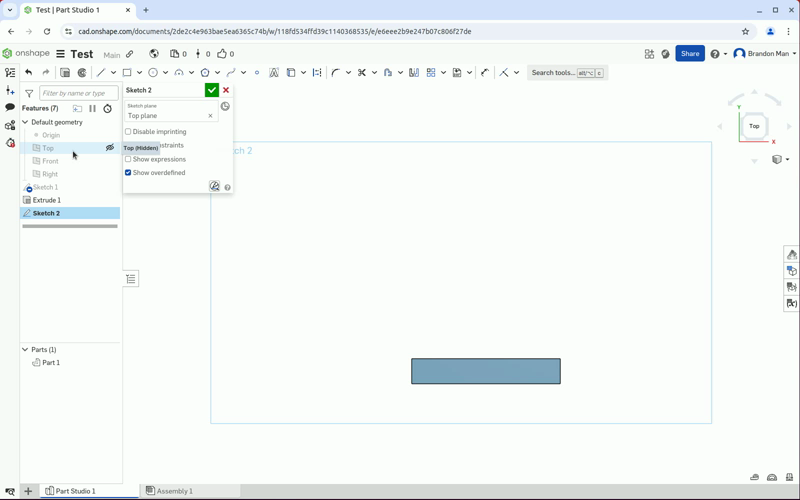
mouse_move(73, 352)
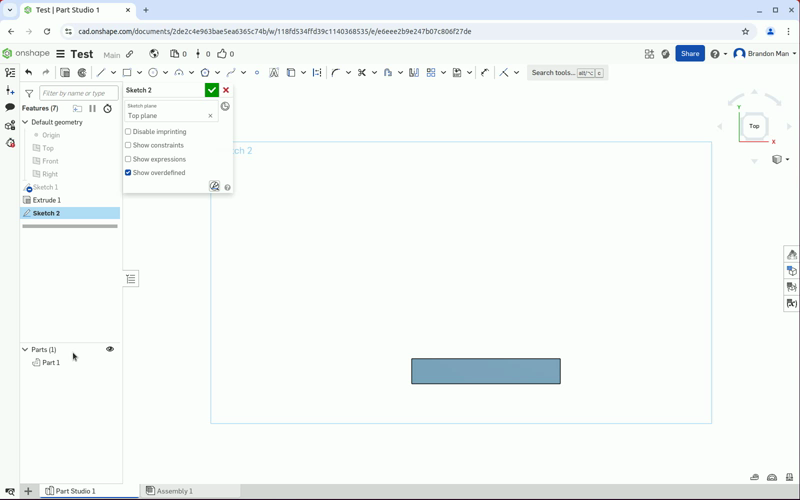
key(y)
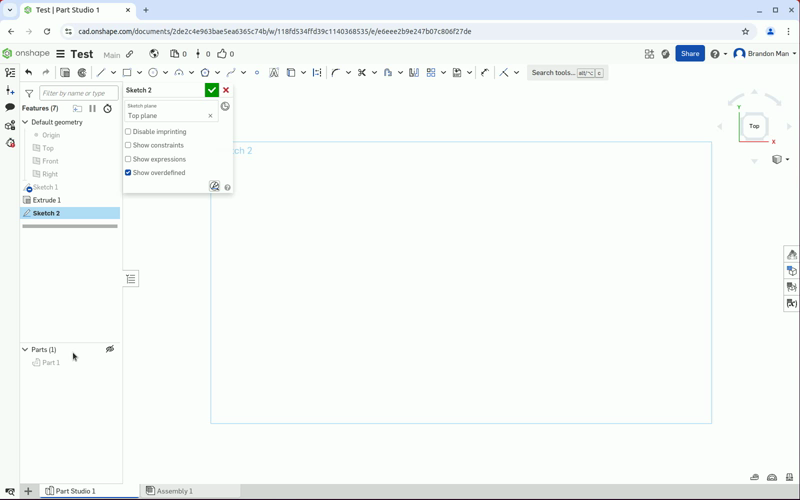
key(a)
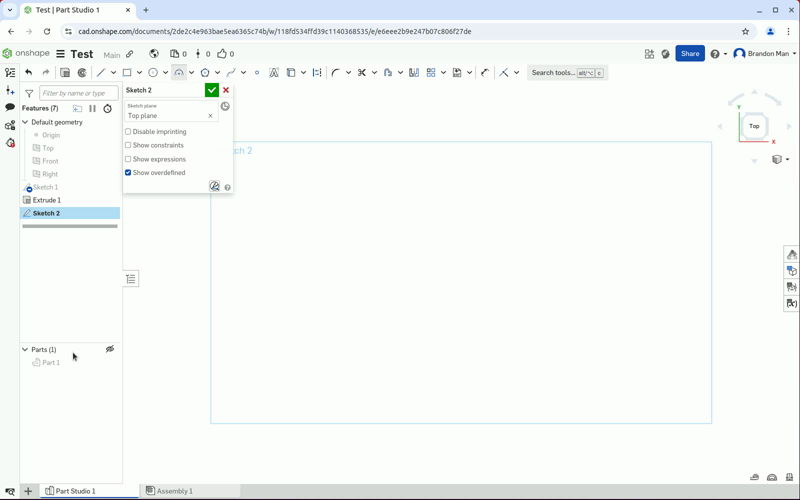
key_down(shift)
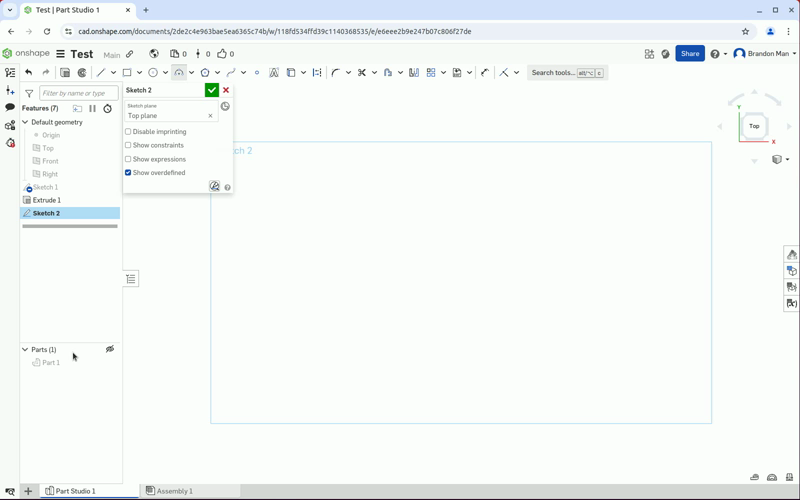
mouse_move(560, 383)
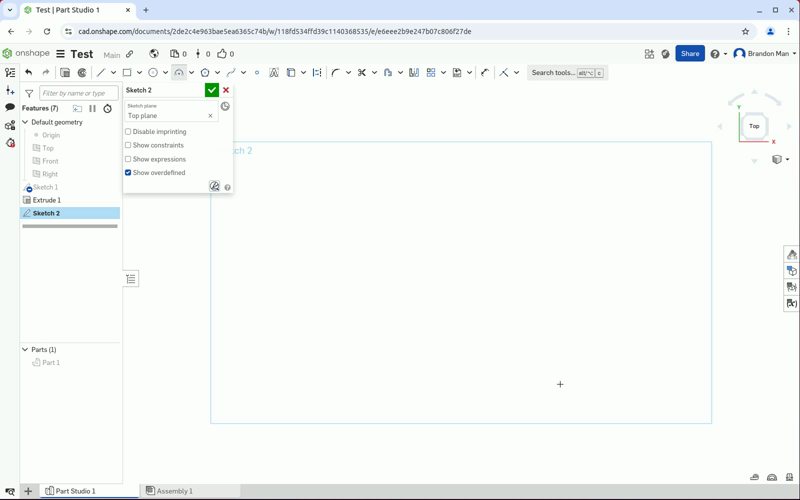
click(560, 383)
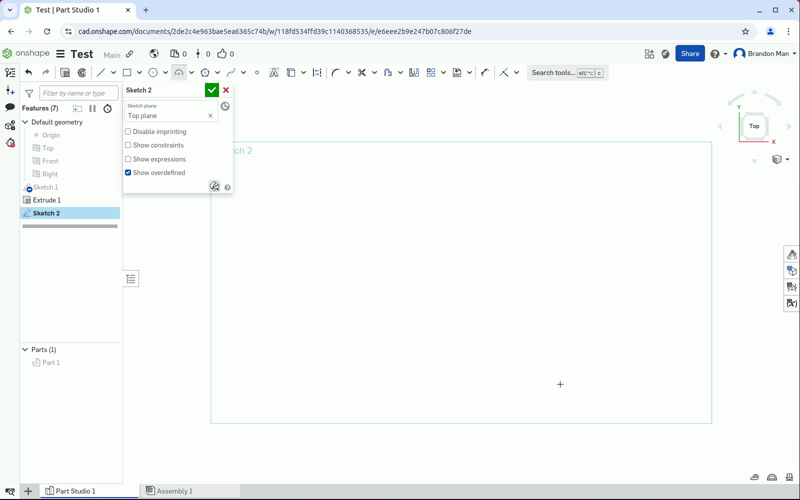
key_up(shift)
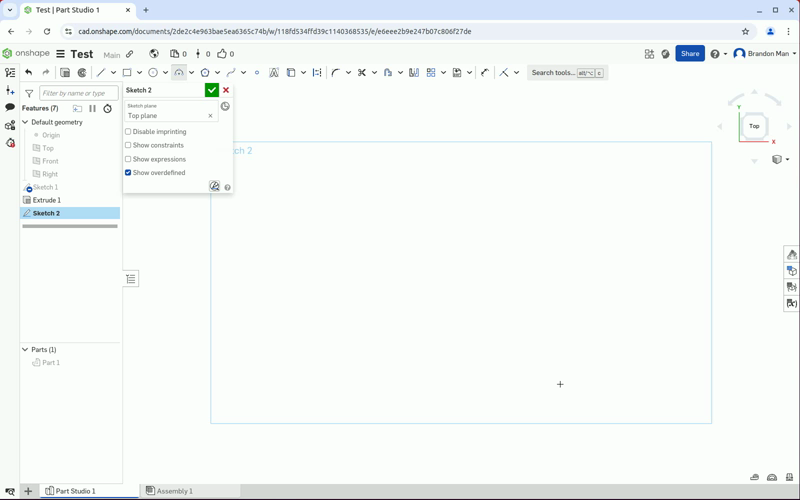
key_down(shift)
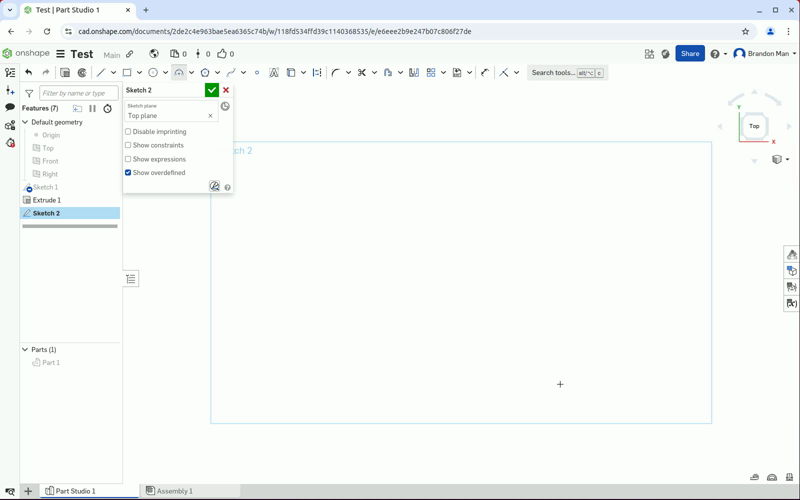
mouse_move(560, 357)
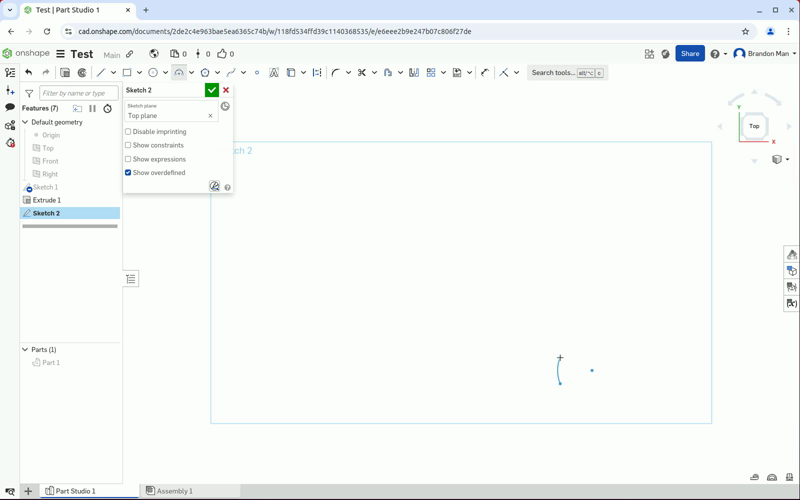
click(560, 357)
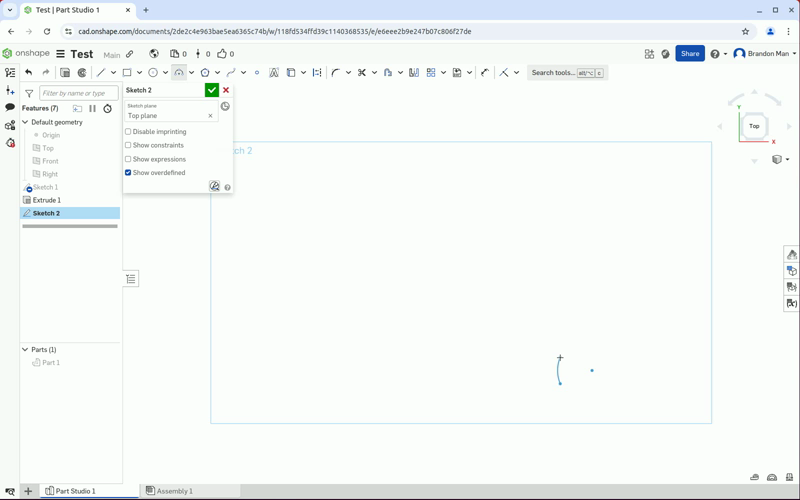
mouse_move(573, 370)
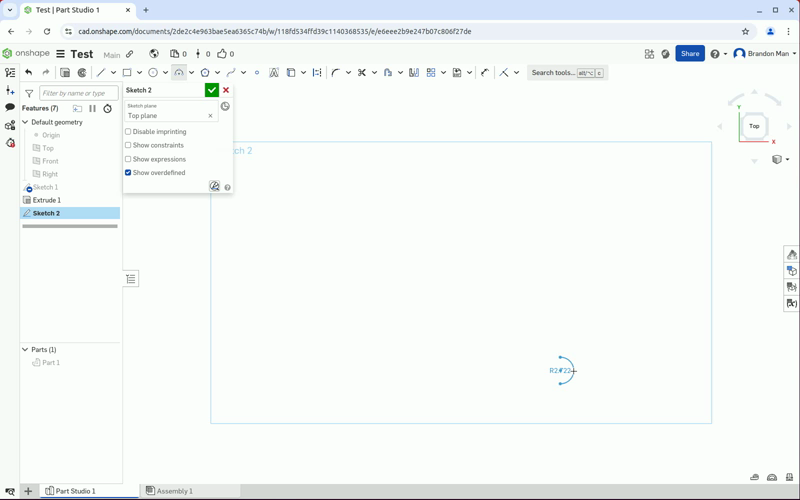
click(573, 370)
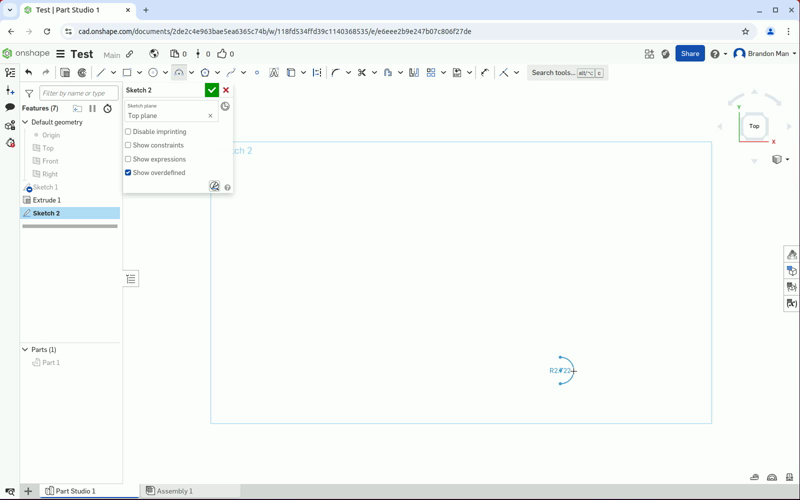
key_up(shift)
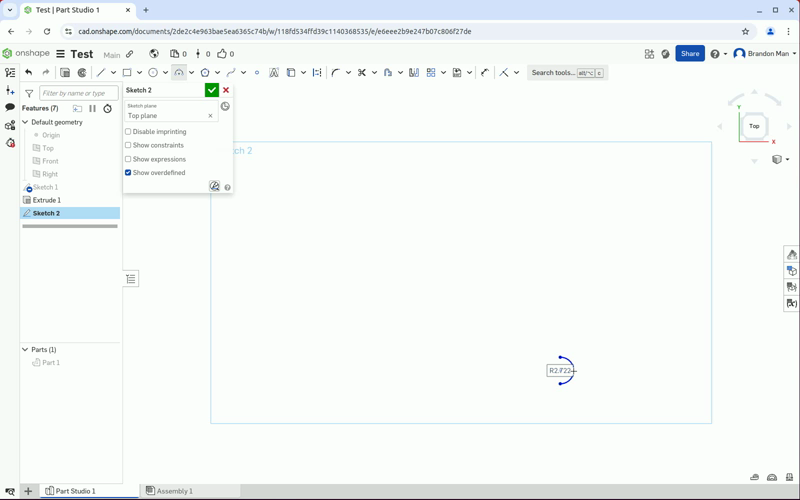
key(esc)
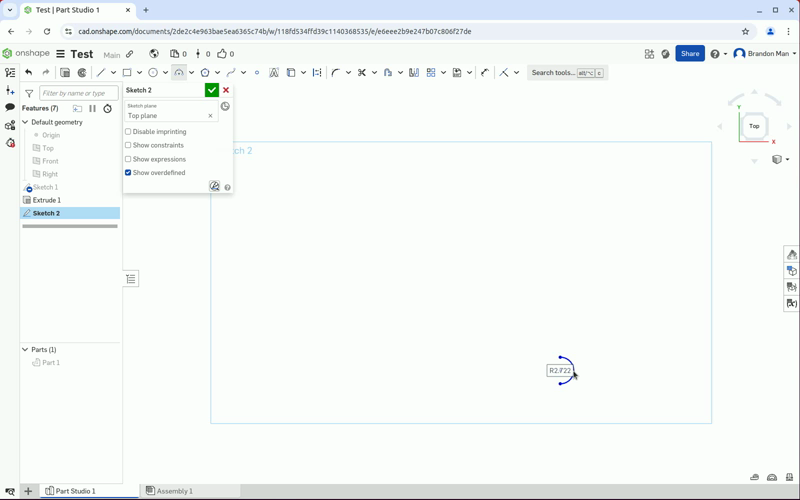
key(l)
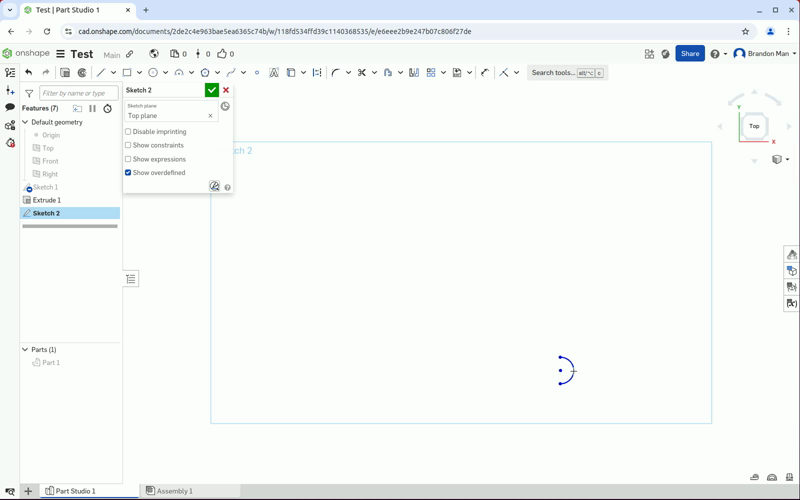
mouse_move(560, 357)
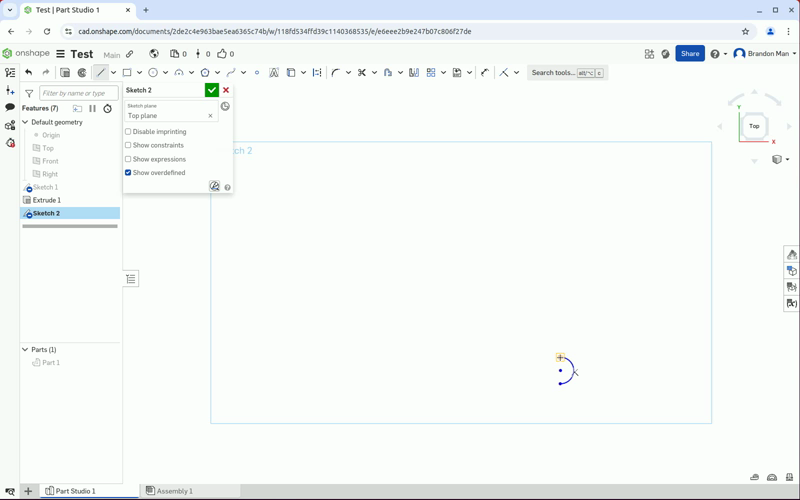
click(560, 357)
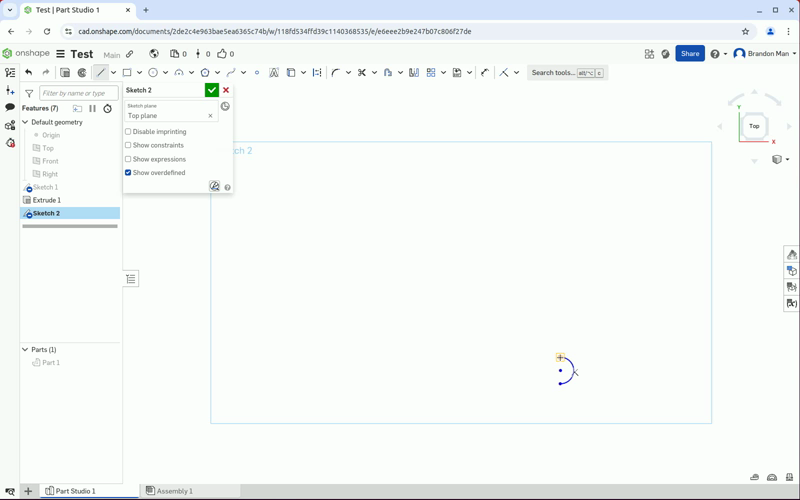
mouse_move(589, 357)
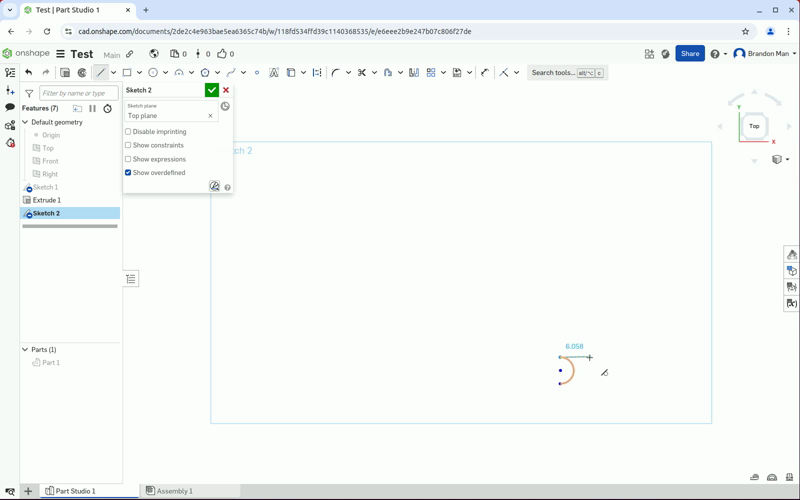
key_down(shift)
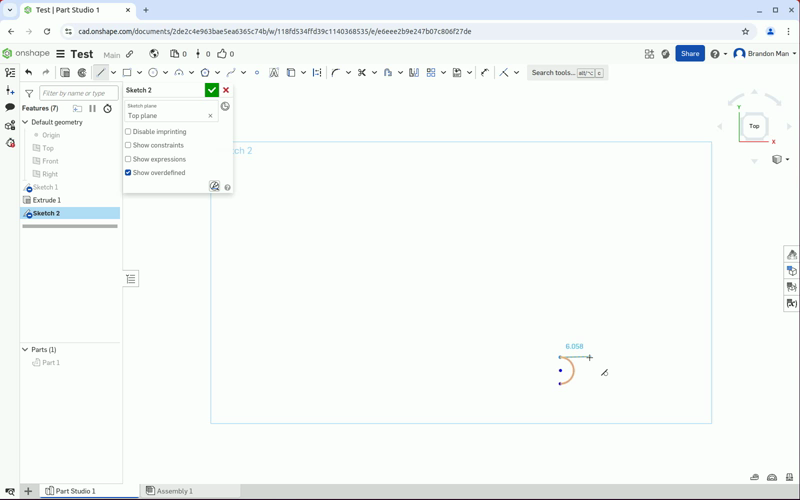
mouse_move(560, 383)
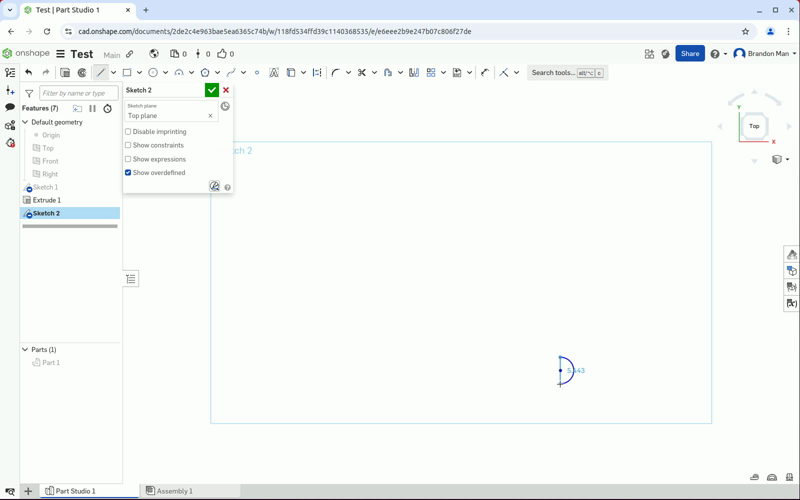
key_up(shift)
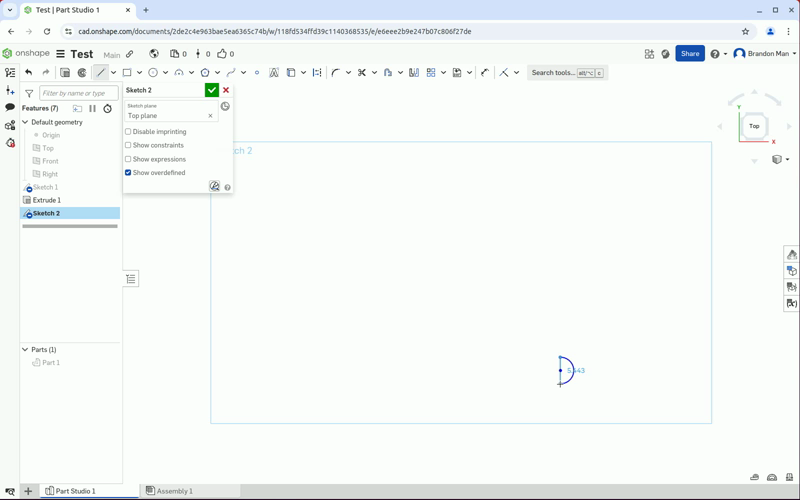
click(560, 383)
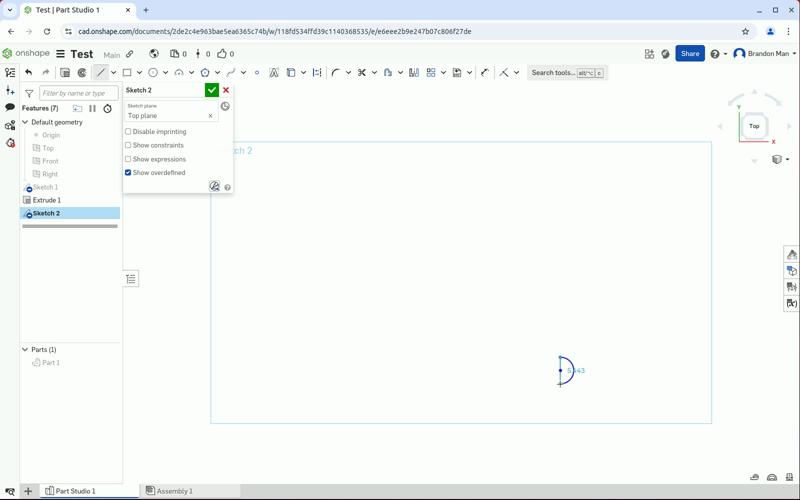
key(esc)
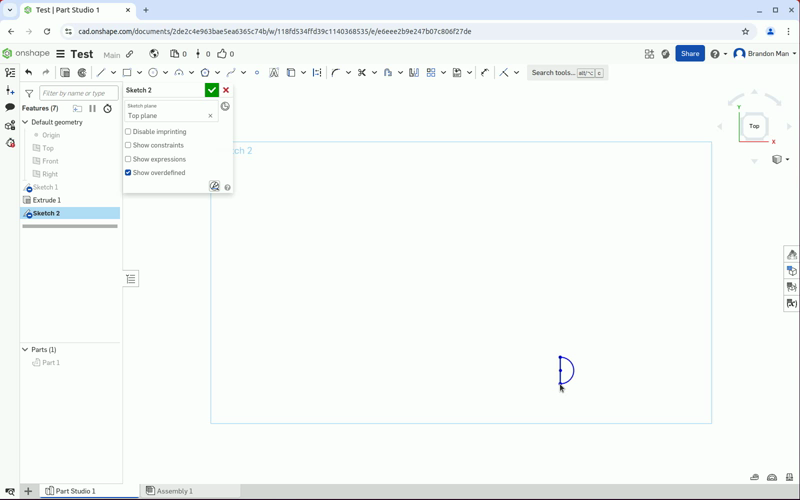
mouse_move(562, 358)
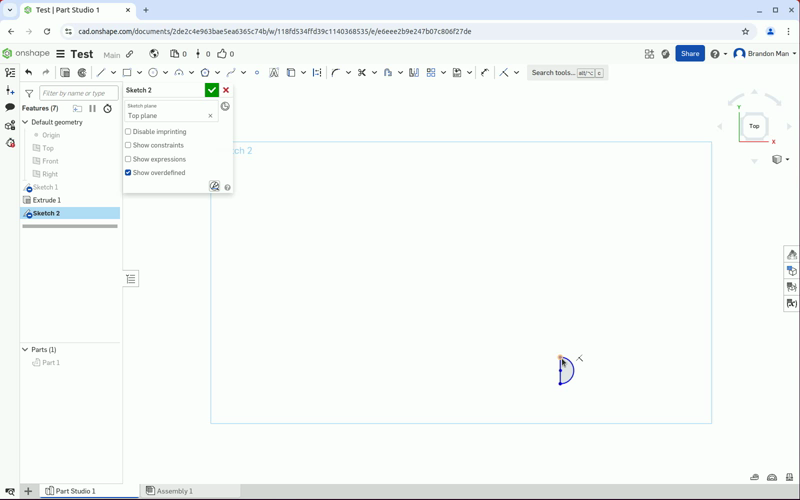
scroll(6)
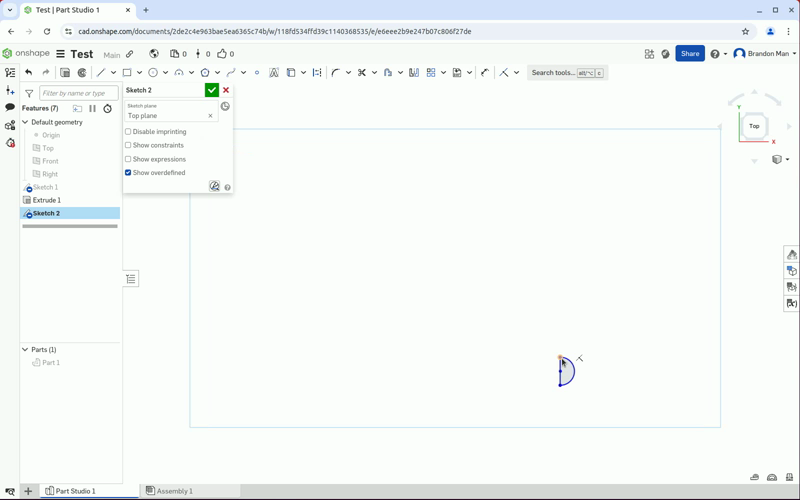
scroll(6)
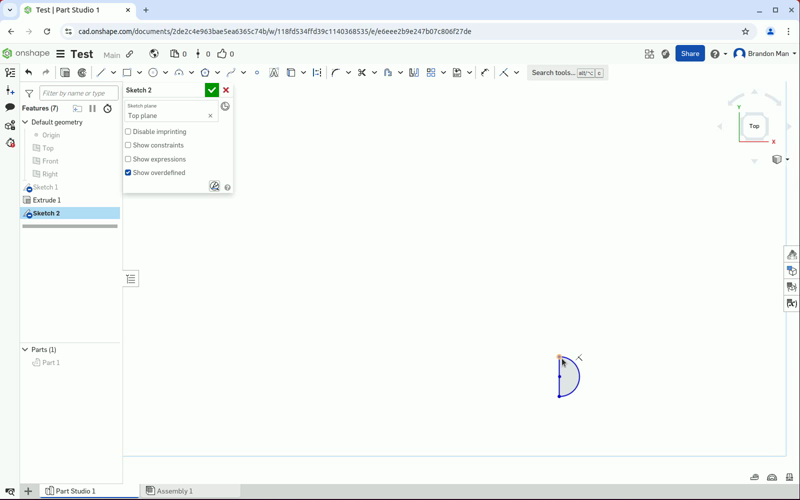
scroll(6)
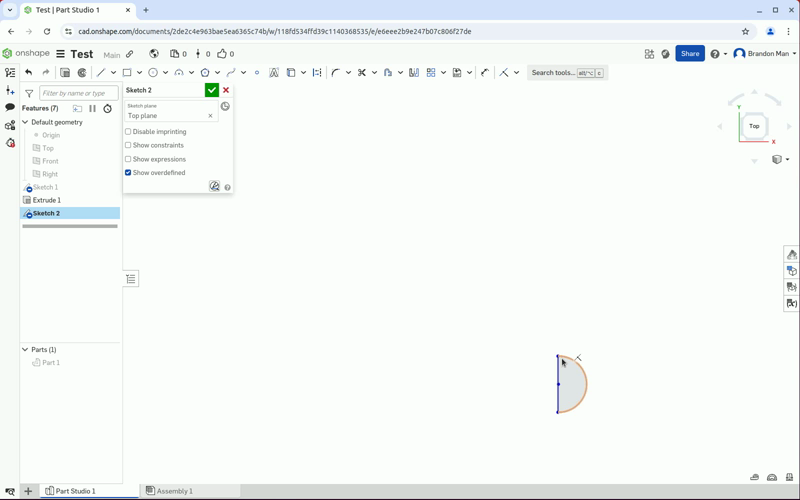
scroll(6)
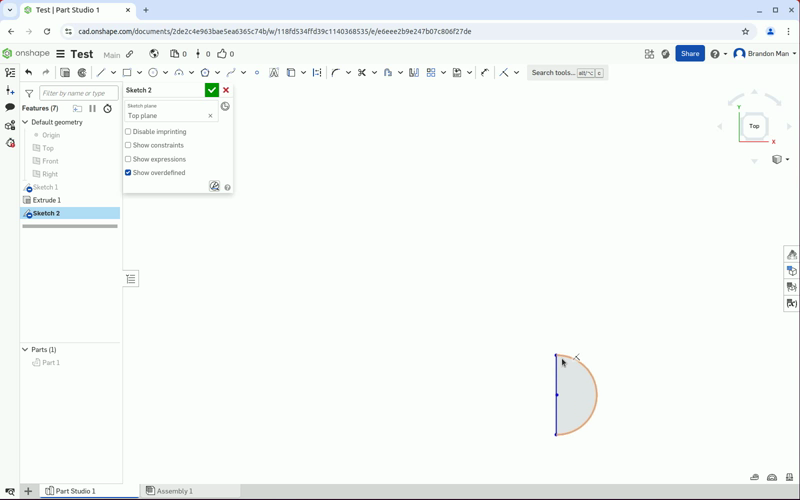
scroll(6)
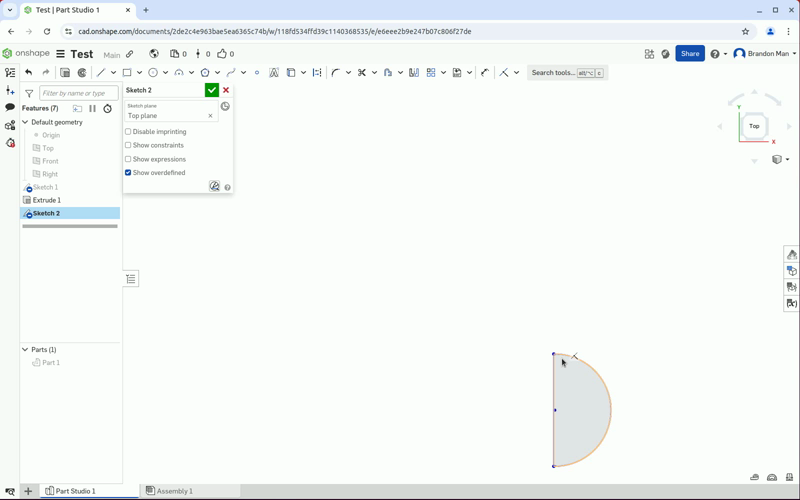
scroll(6)
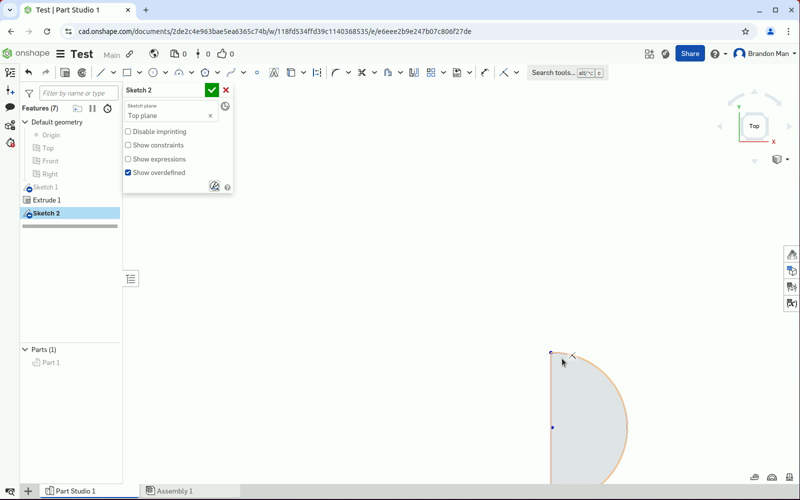
scroll(6)
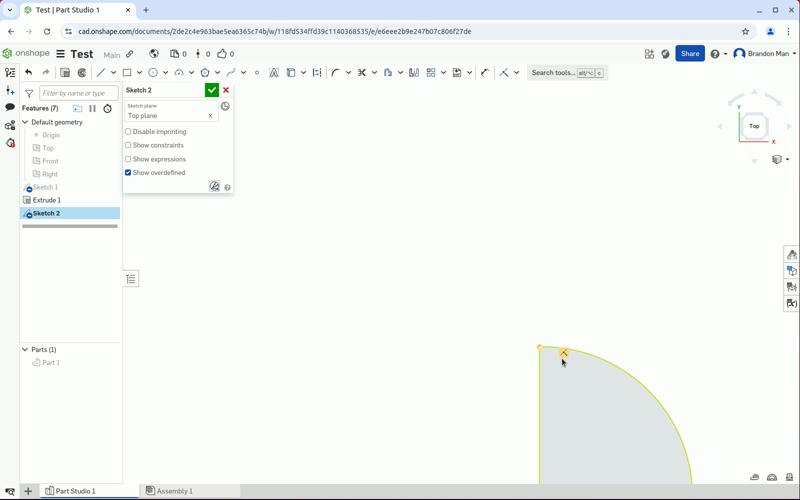
click(562, 358)
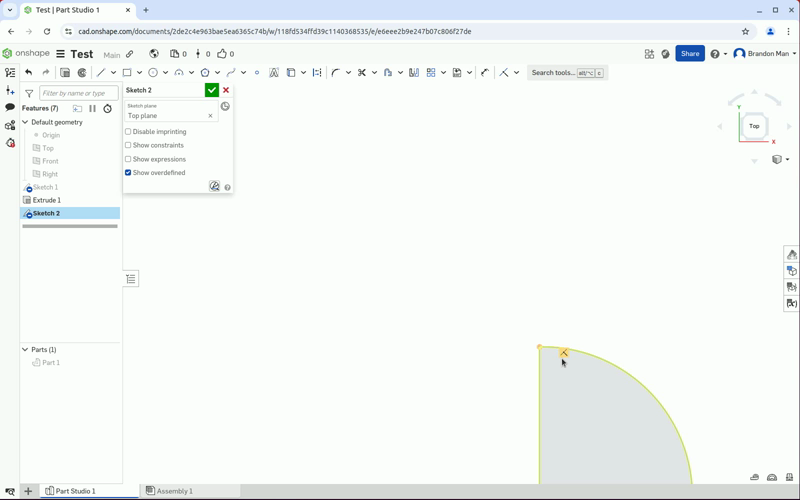
scroll(-6)
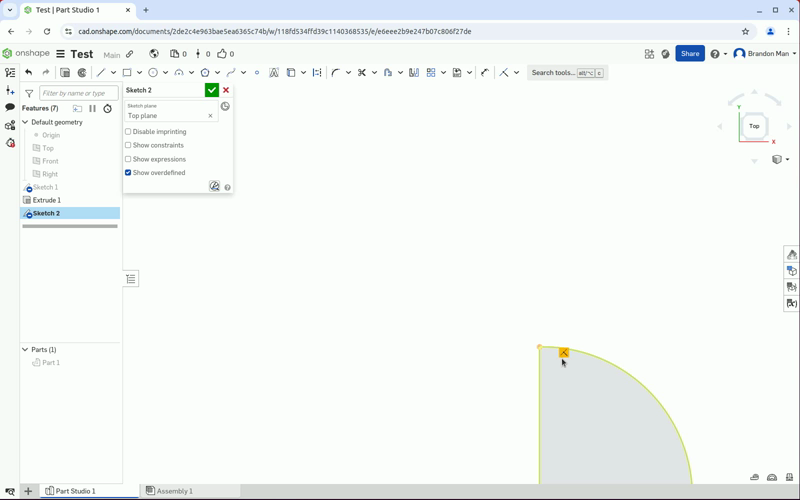
scroll(-6)
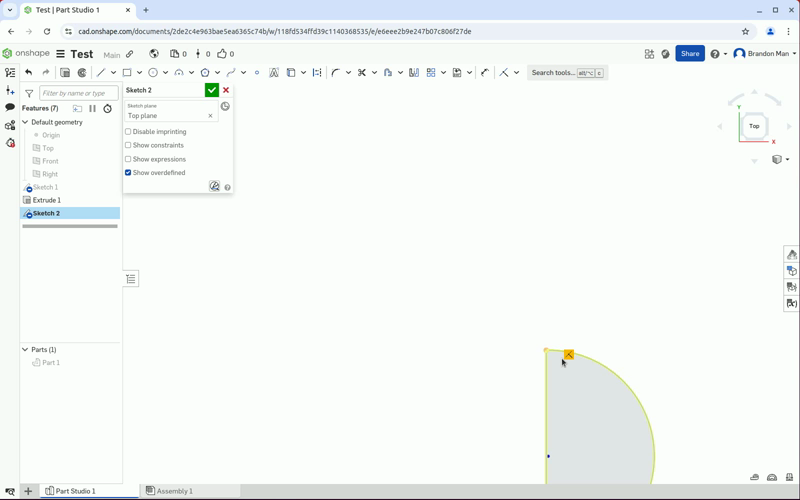
scroll(-6)
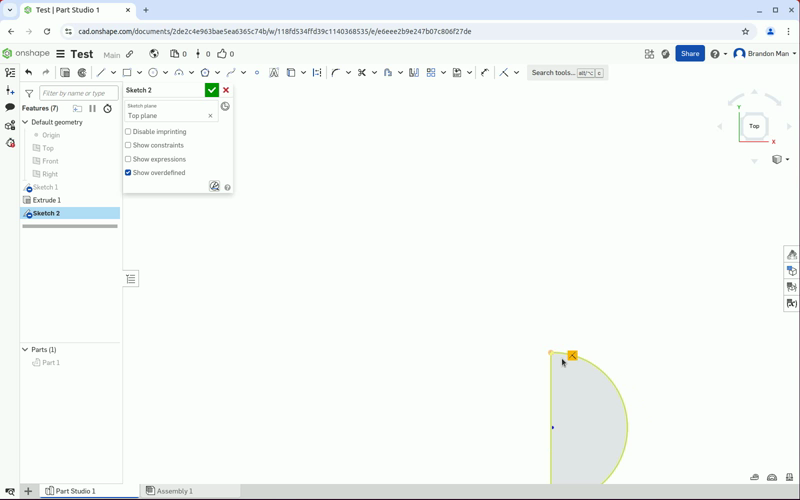
scroll(-6)
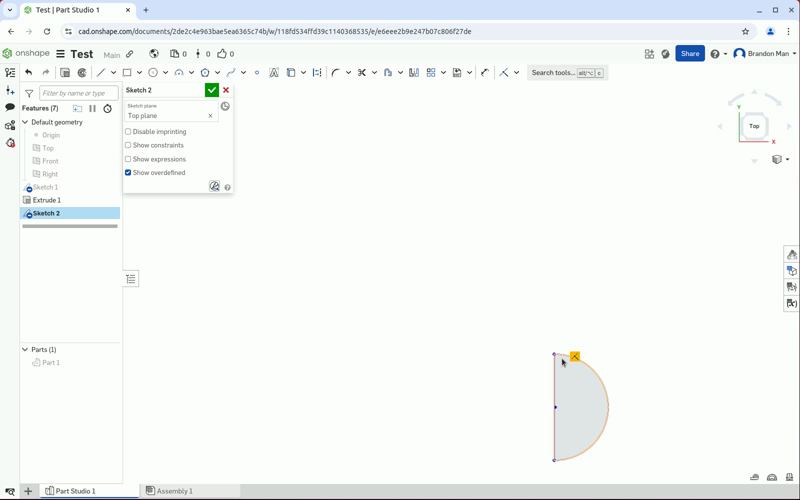
scroll(-6)
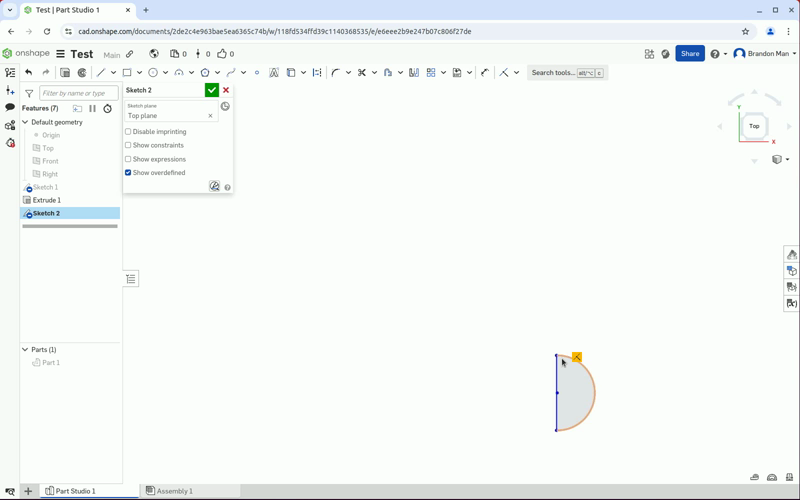
scroll(-6)
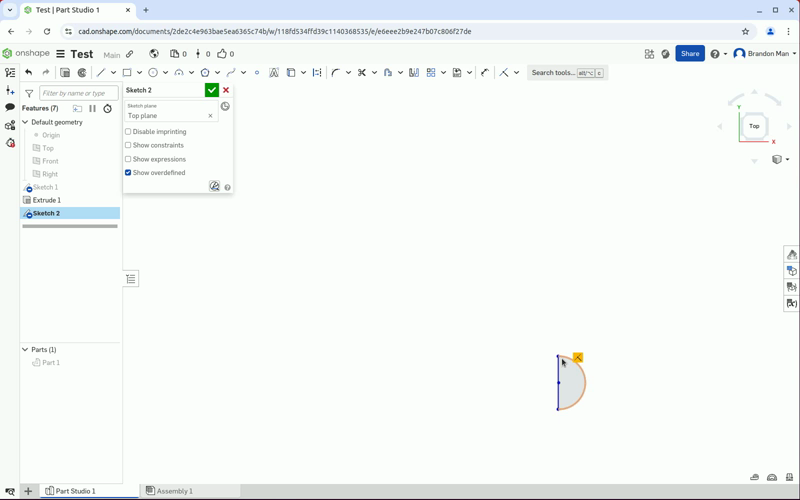
scroll(-6)
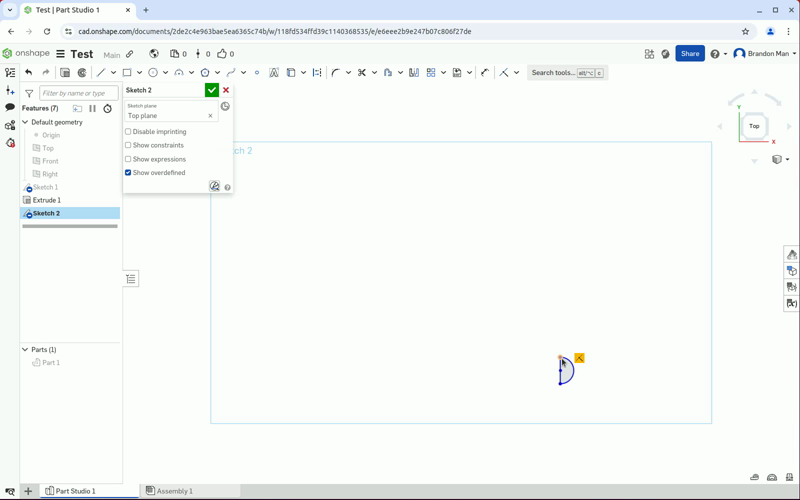
mouse_move(73, 352)
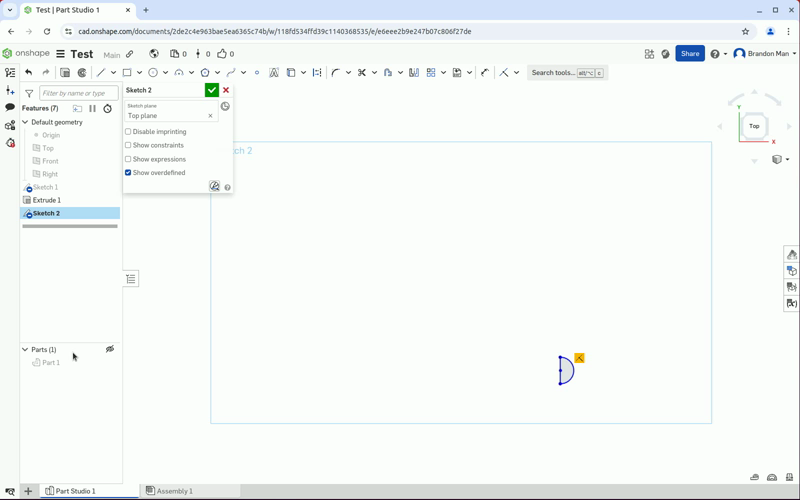
key(shift+y)
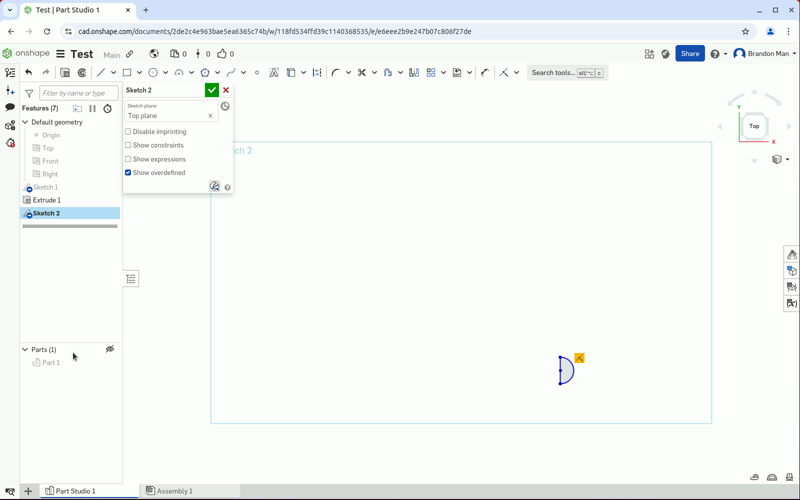
key(shift+e)
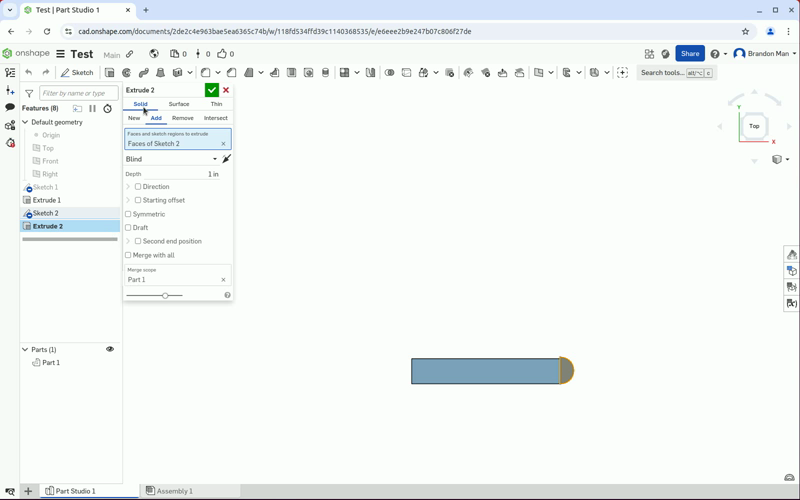
mouse_move(143, 106)
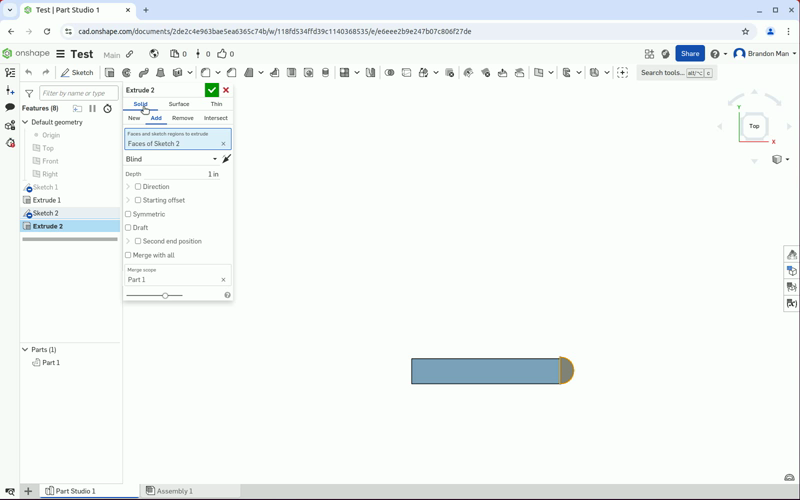
click(143, 106)
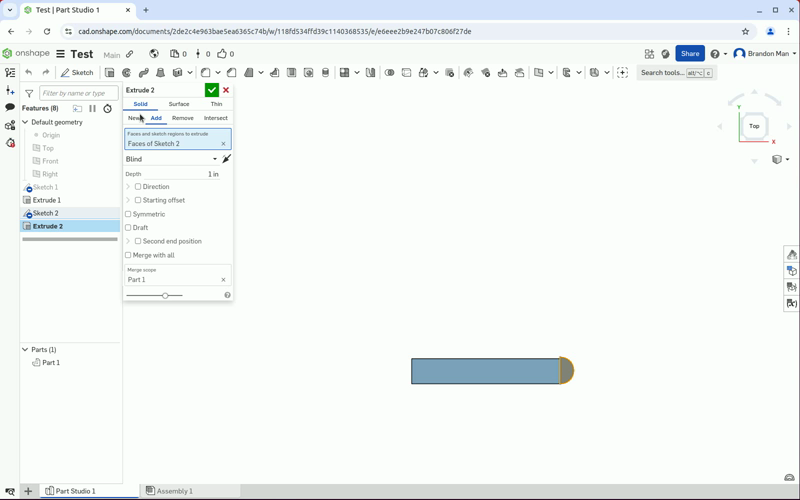
mouse_move(137, 120)
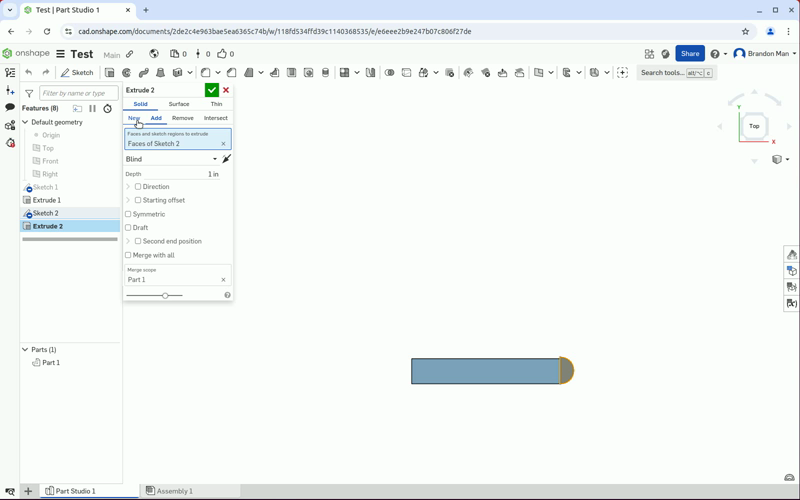
click(137, 120)
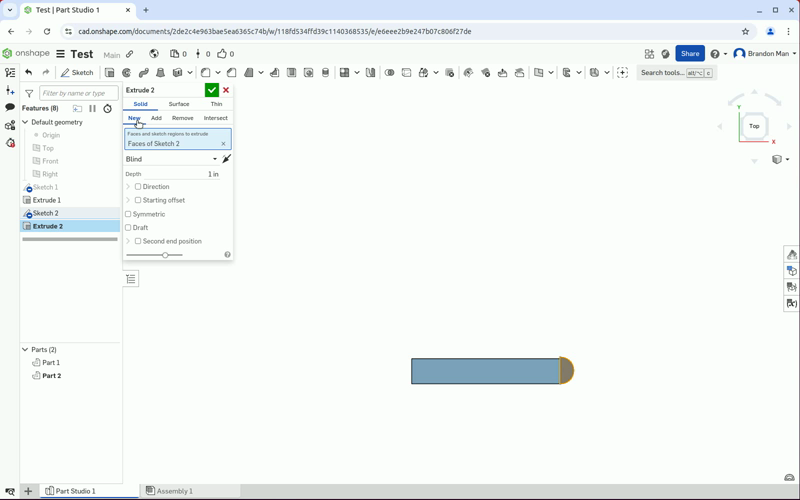
key(tab, 4)
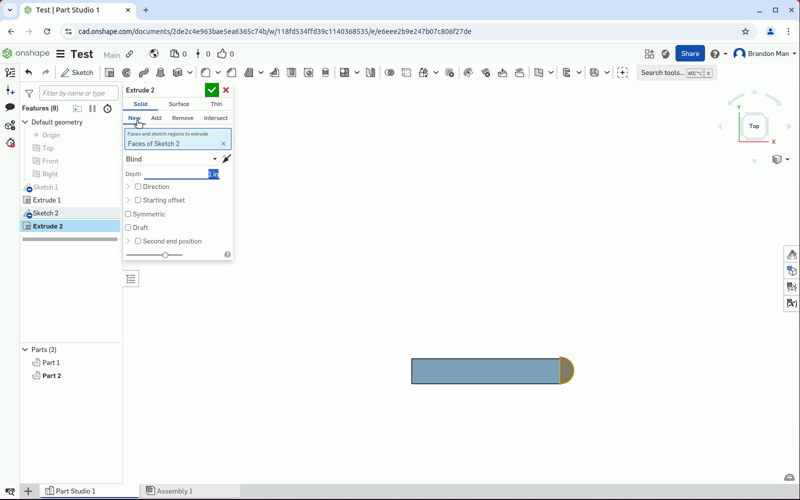
text(0.963)
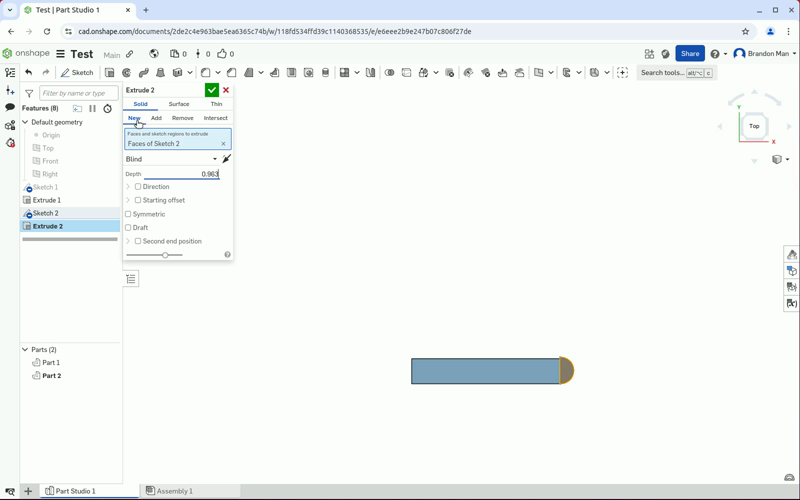
key(enter)
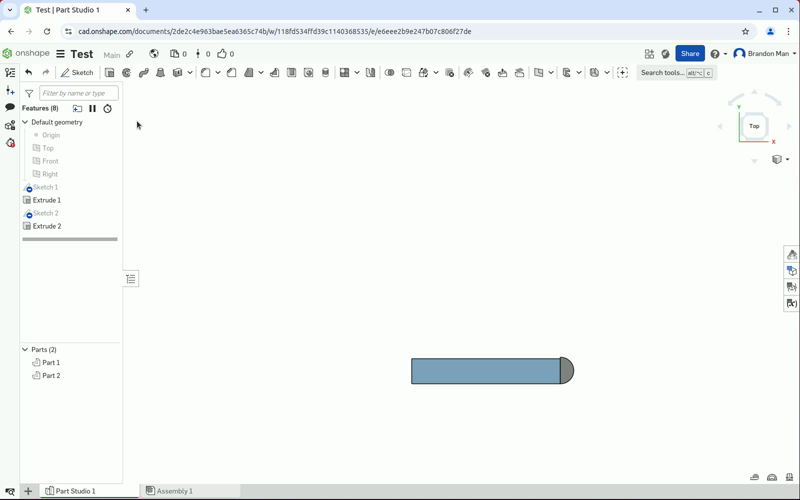
key(shift+h)
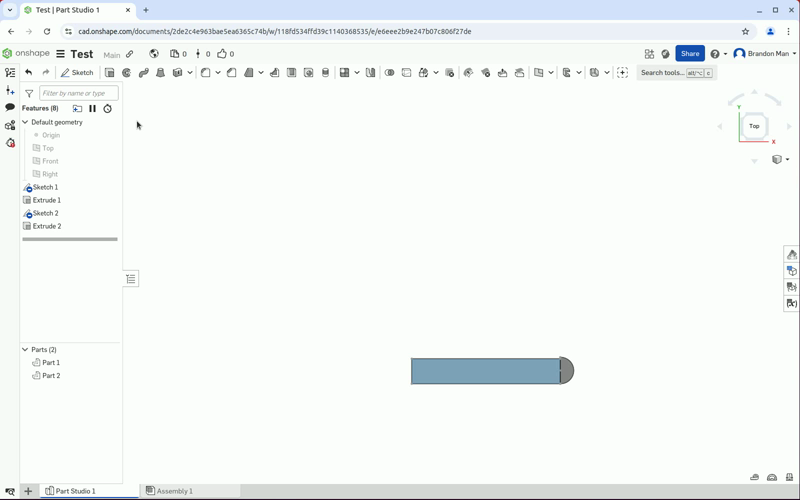
key(shift+h)
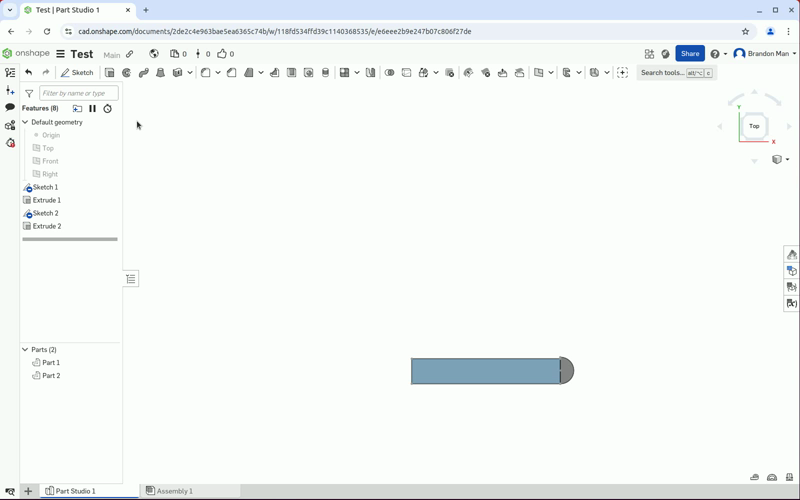
key(shift+7)
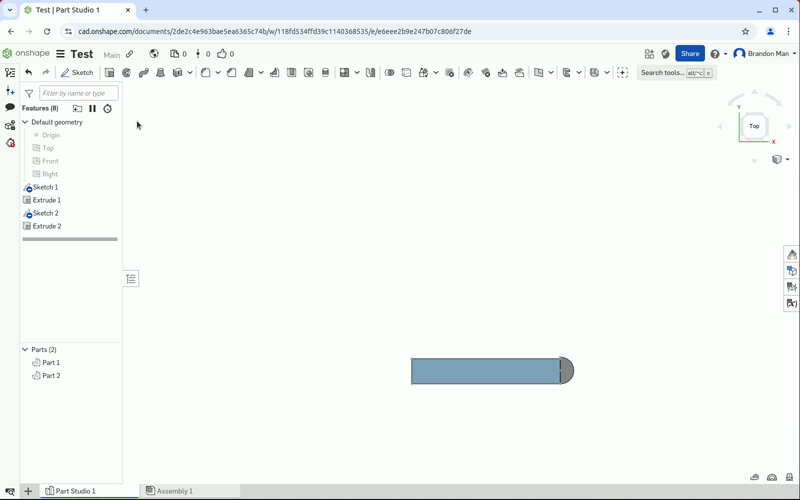
key(up, 3)
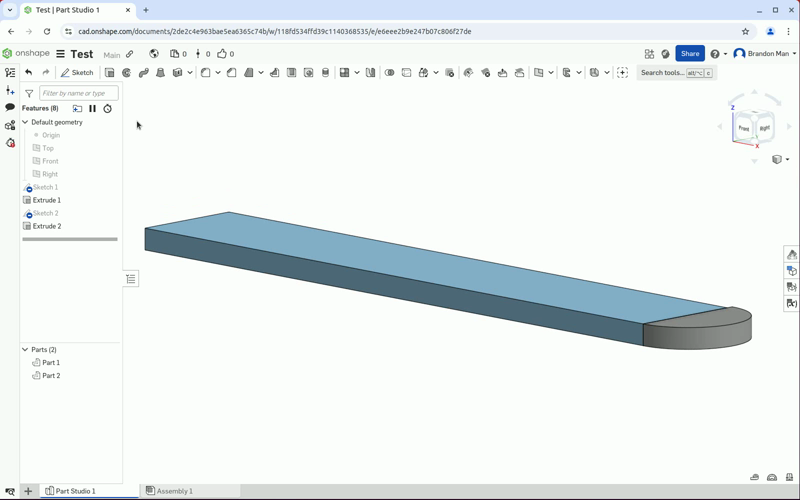
key(left, 3)
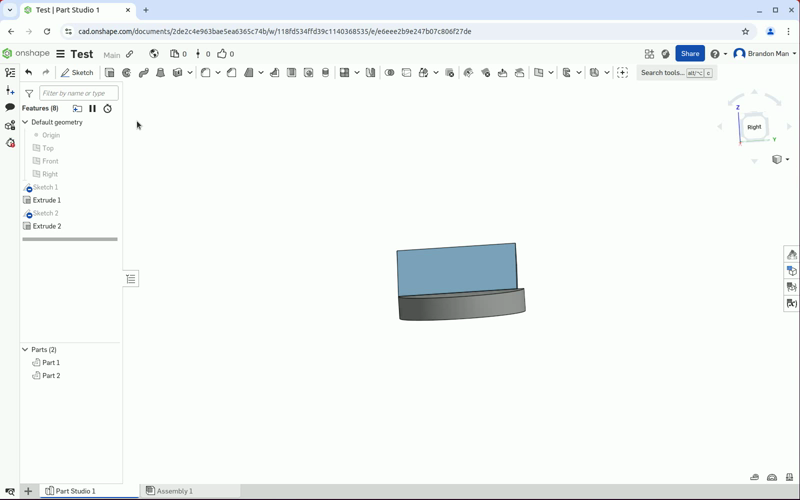
key(right, 3)
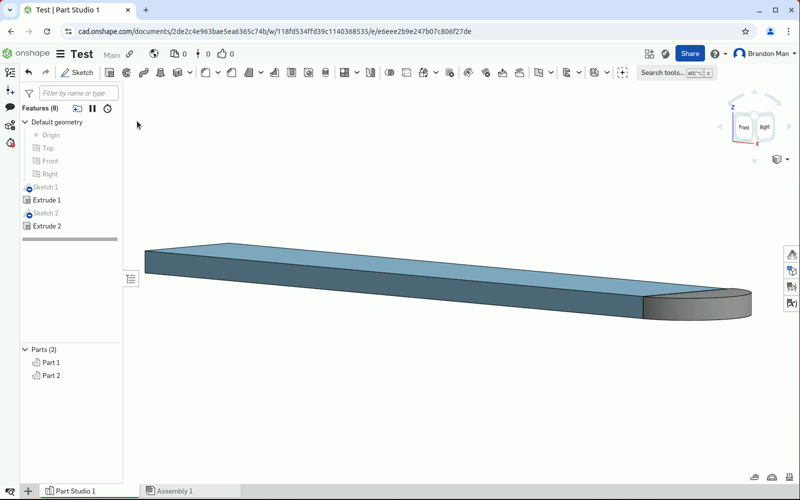
key(down, 3)
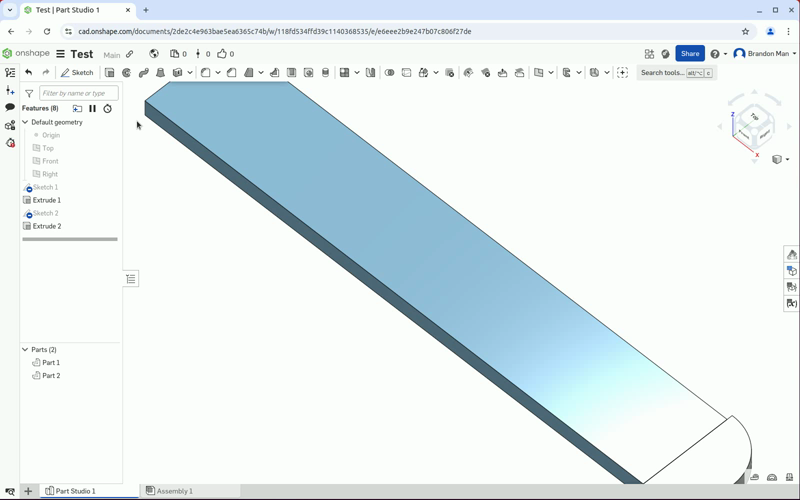
mouse_move(73, 189)
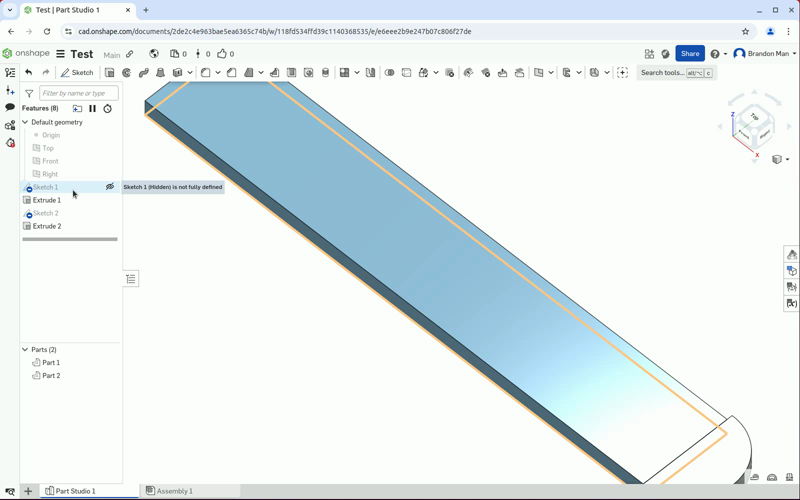
click(73, 189)